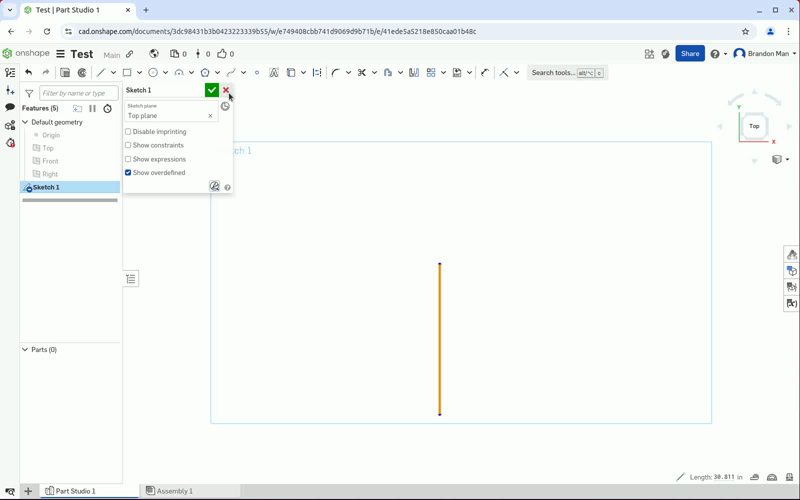
key(shift+h)
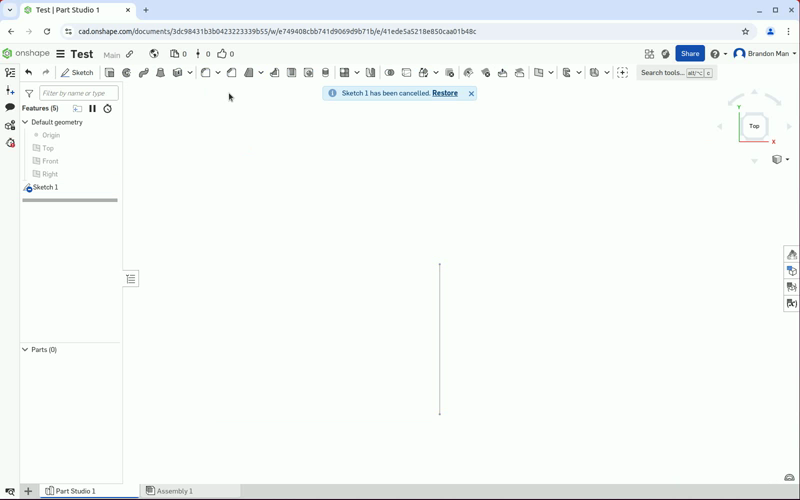
key(shift+s)
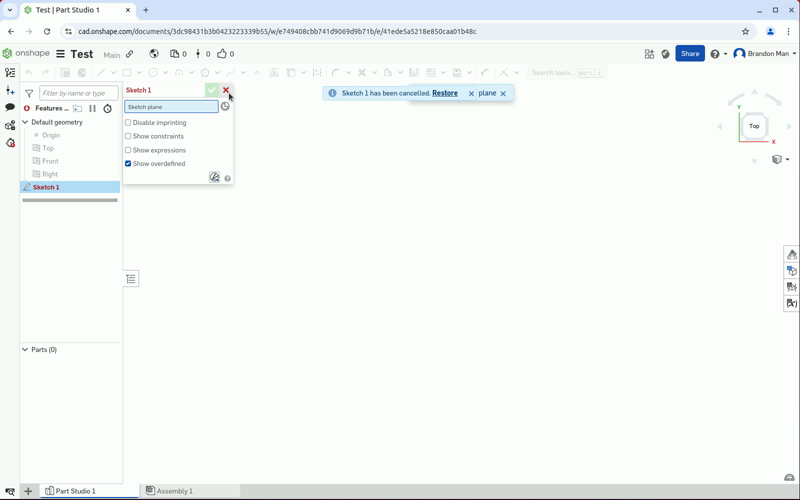
mouse_move(73, 150)
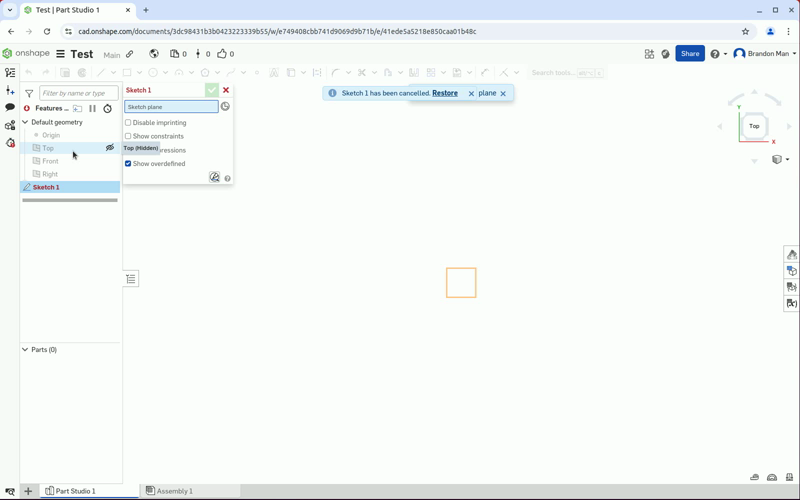
click(73, 150)
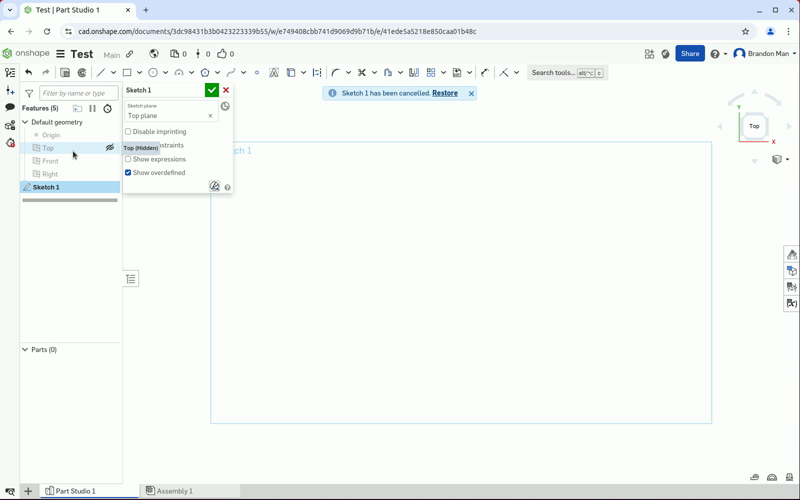
mouse_move(73, 352)
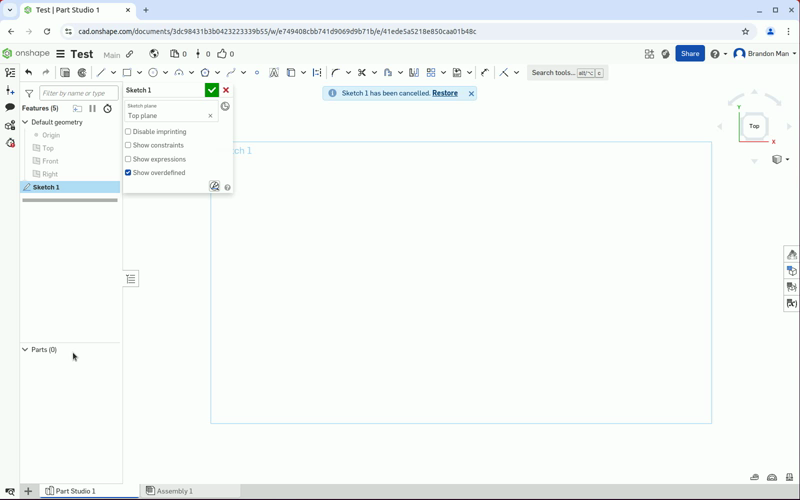
key(y)
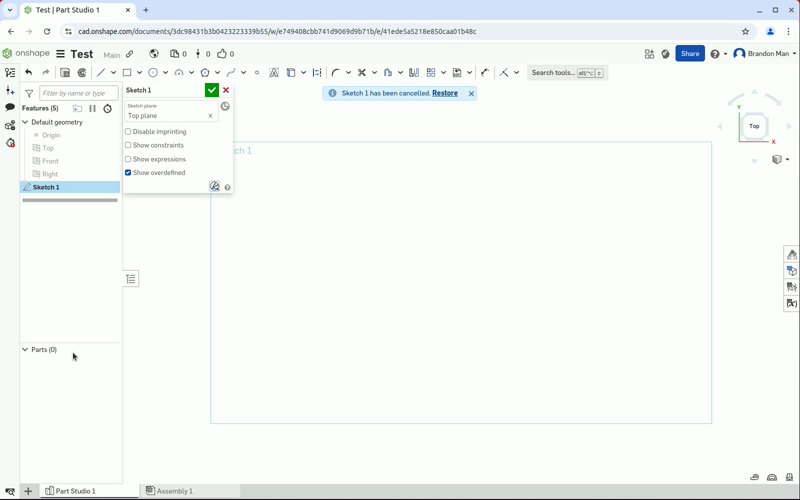
key(c)
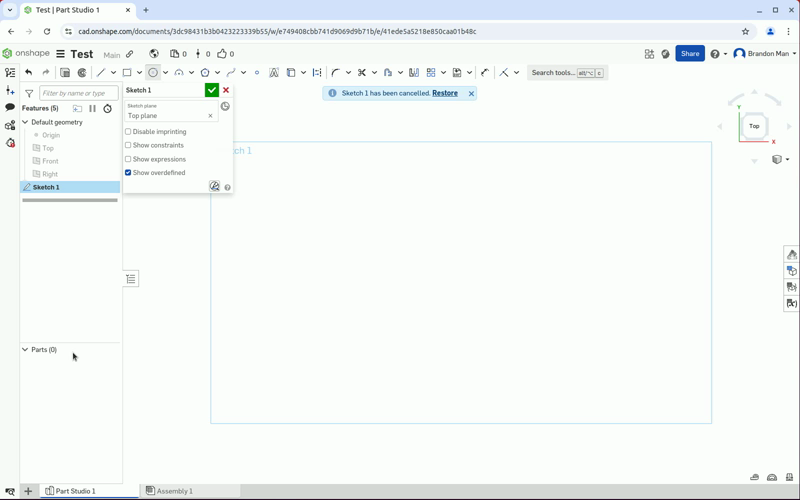
key_down(shift)
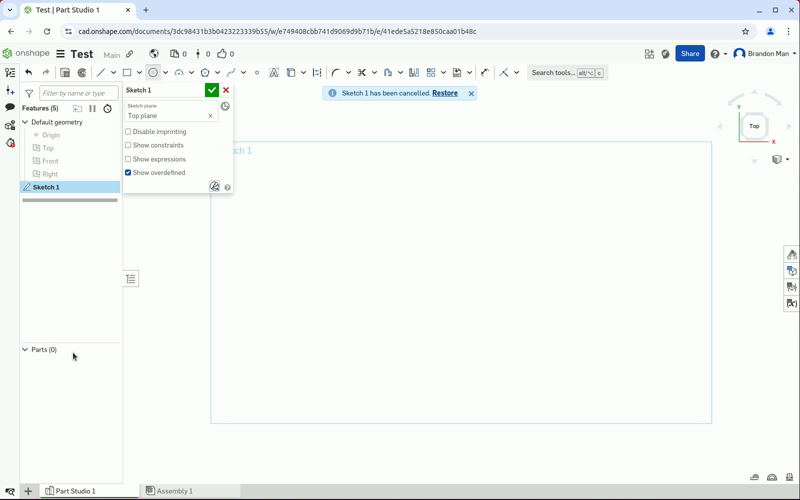
mouse_move(461, 282)
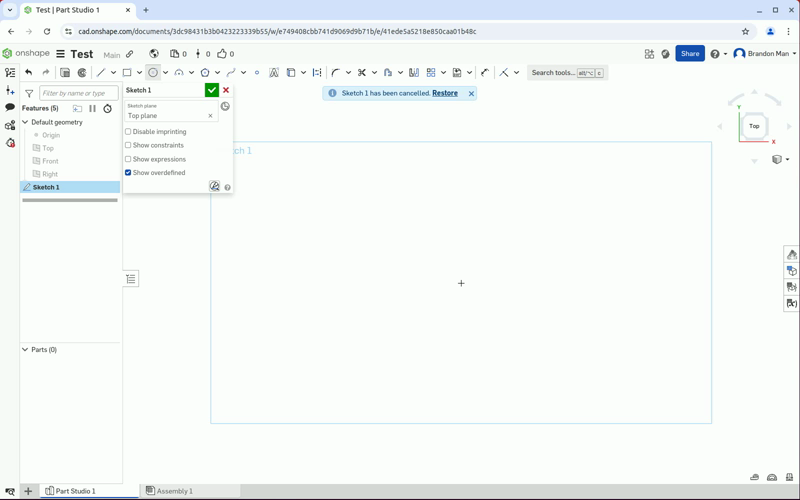
click(461, 282)
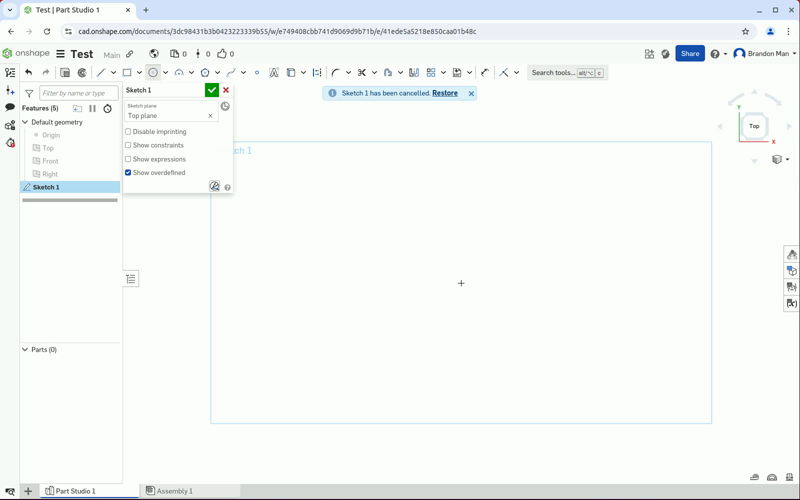
key_up(shift)
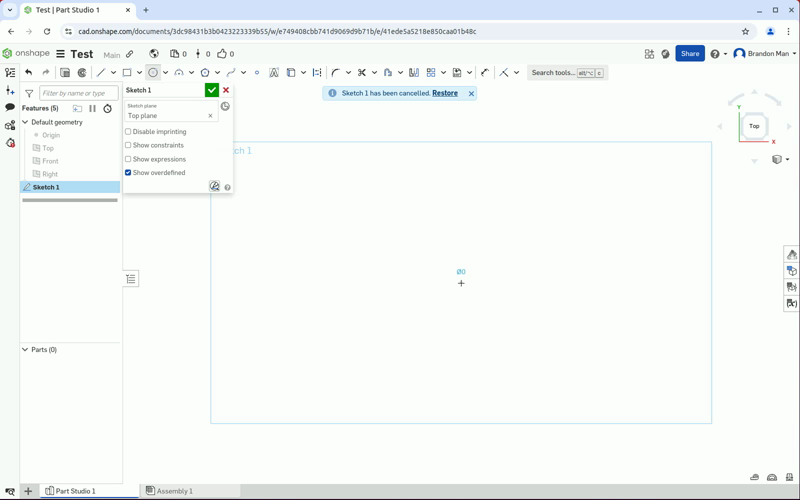
mouse_move(492, 282)
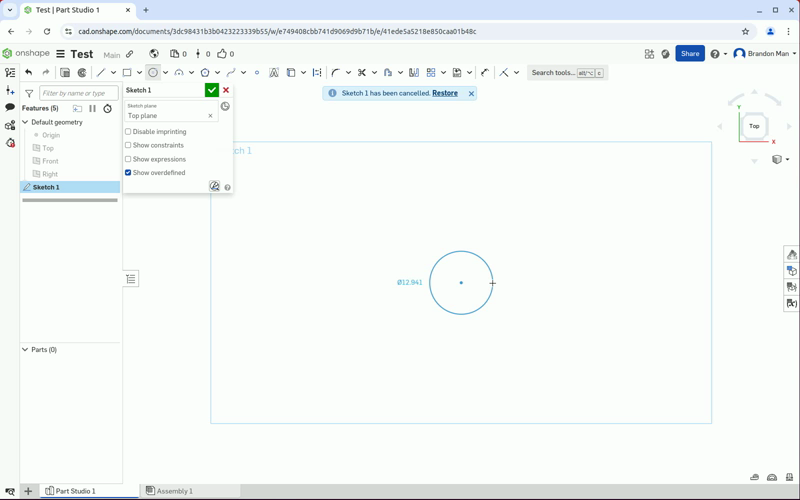
click(492, 282)
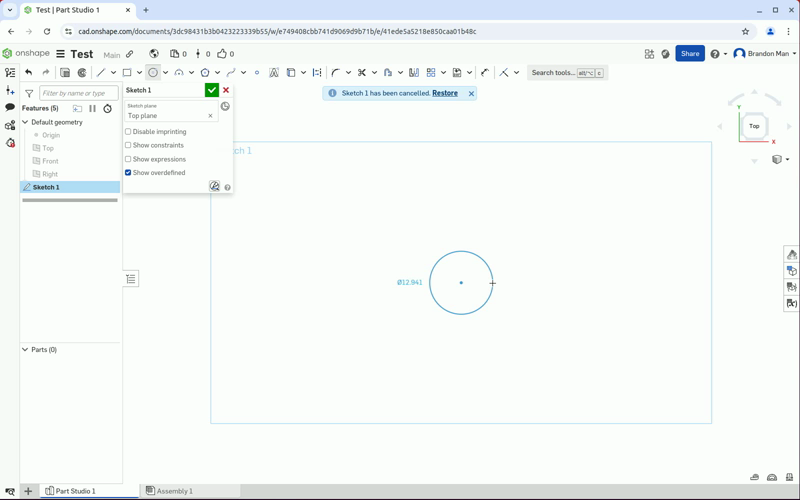
key(esc)
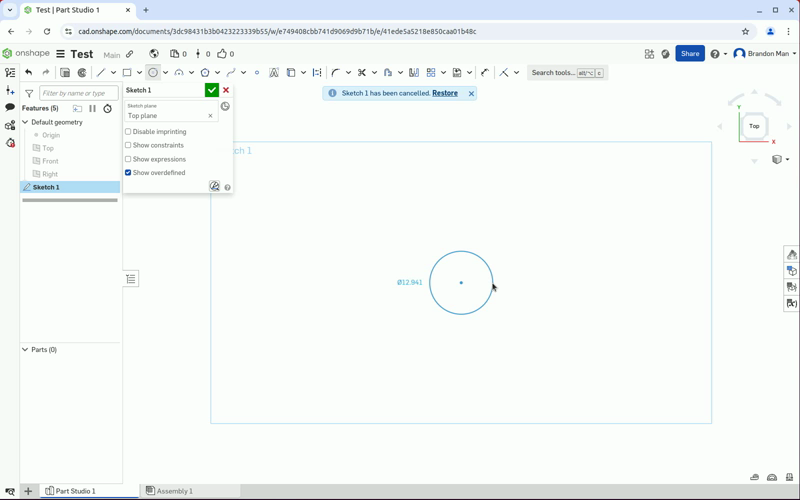
key(c)
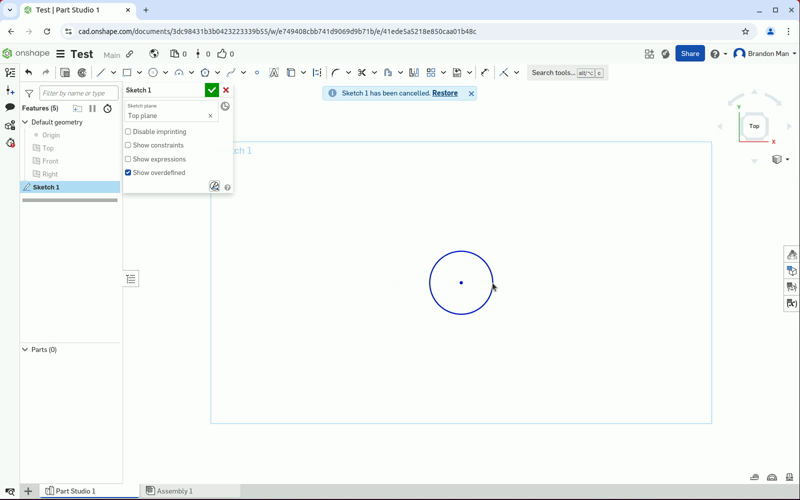
key_down(shift)
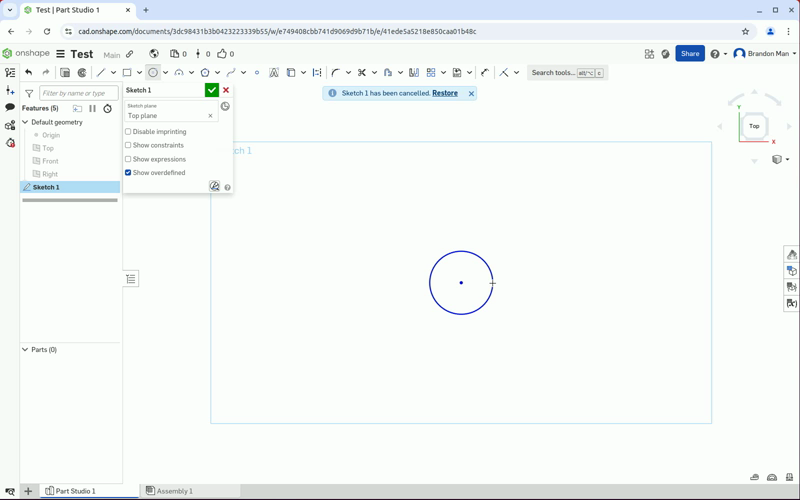
mouse_move(461, 282)
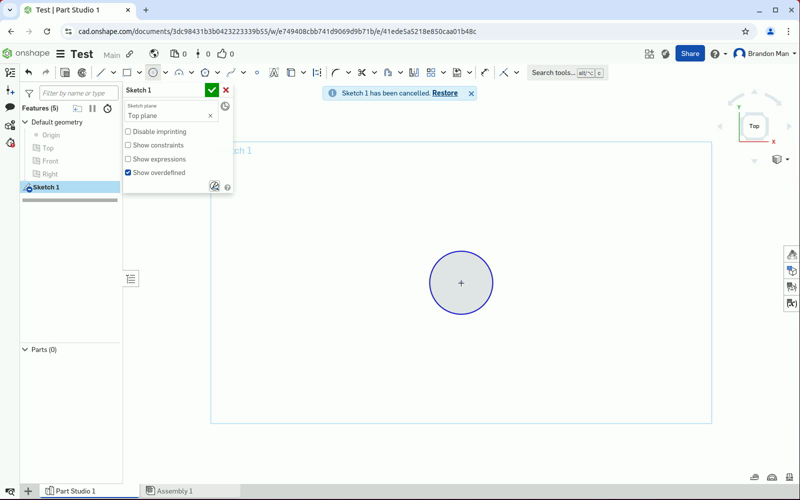
click(461, 282)
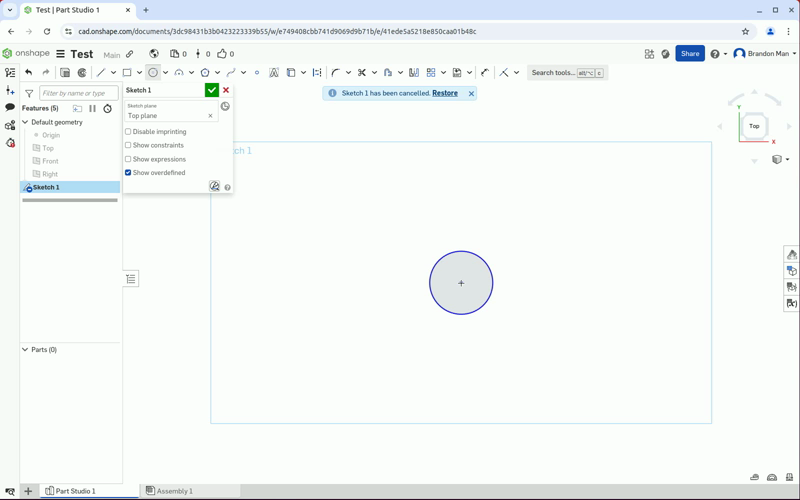
key_up(shift)
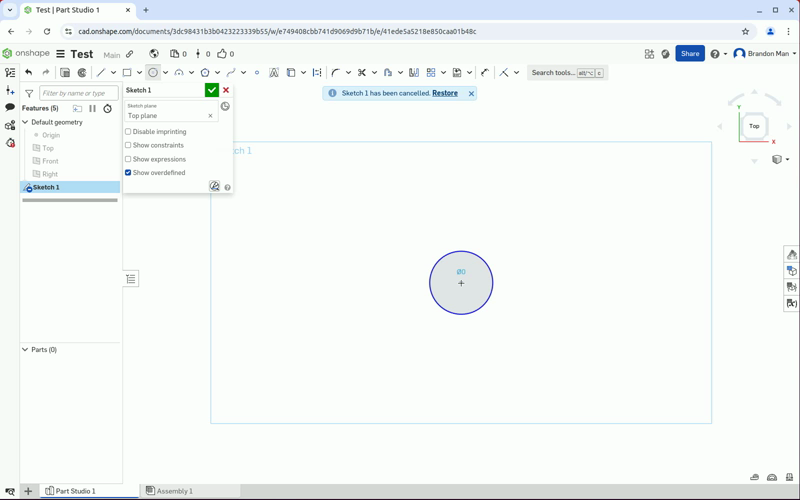
mouse_move(488, 282)
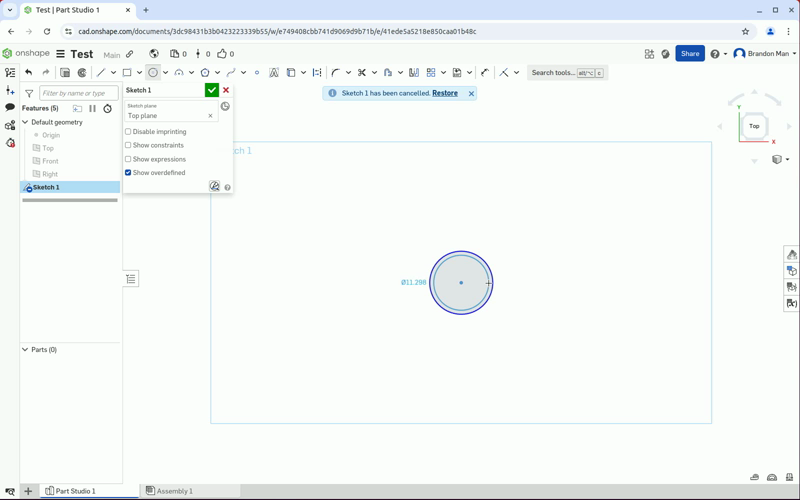
scroll(6)
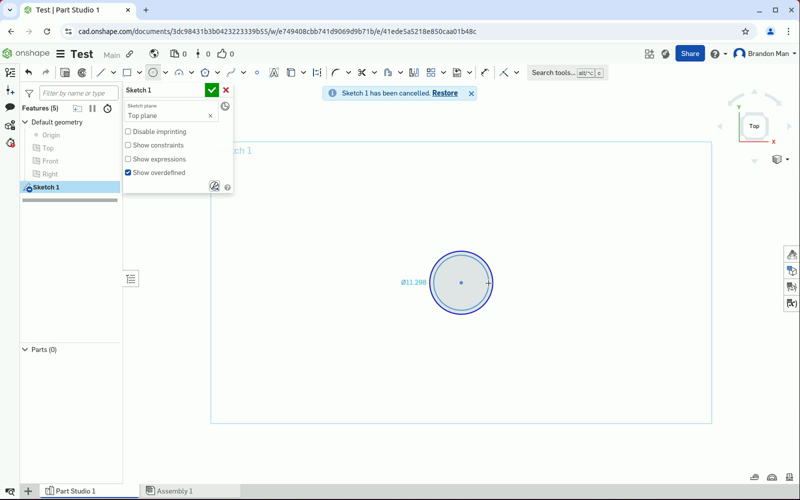
scroll(6)
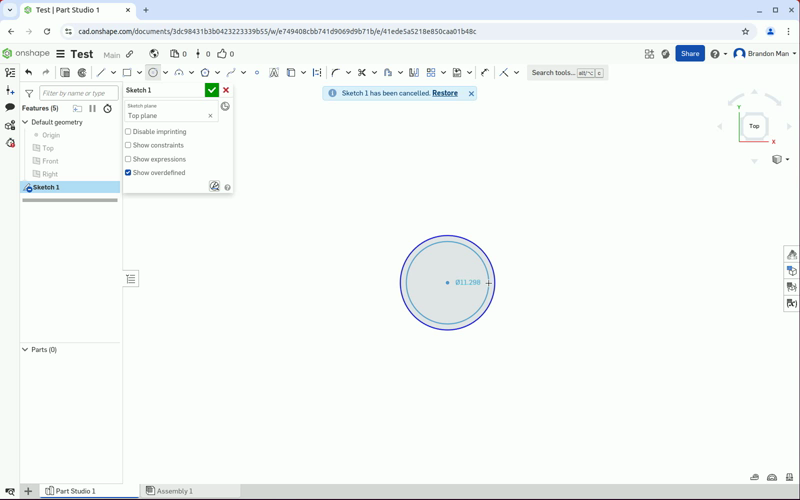
scroll(6)
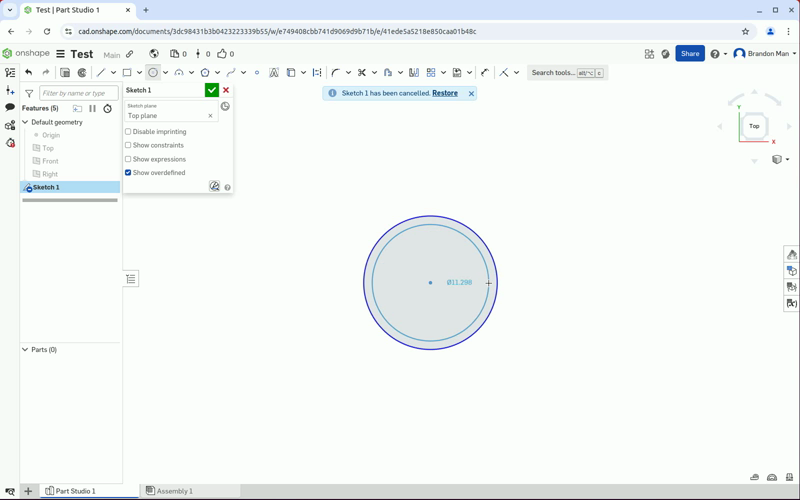
scroll(6)
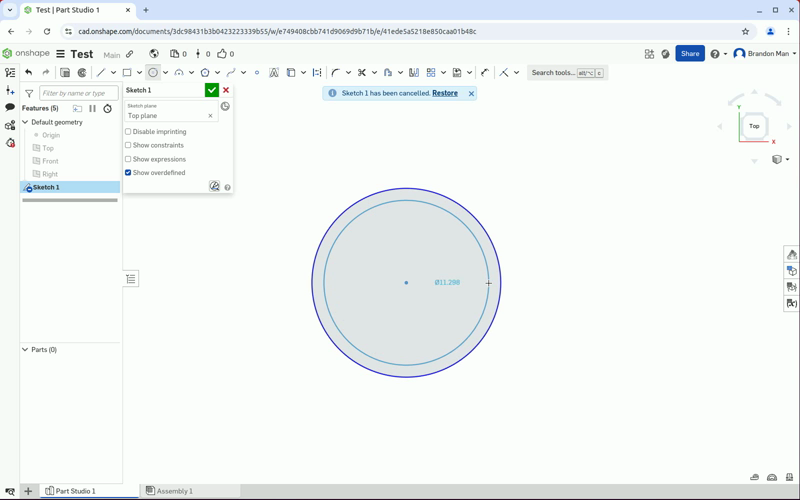
scroll(6)
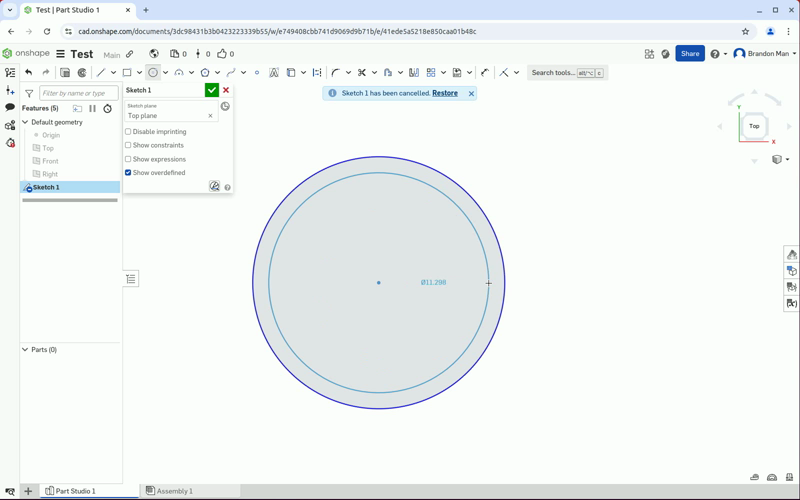
scroll(6)
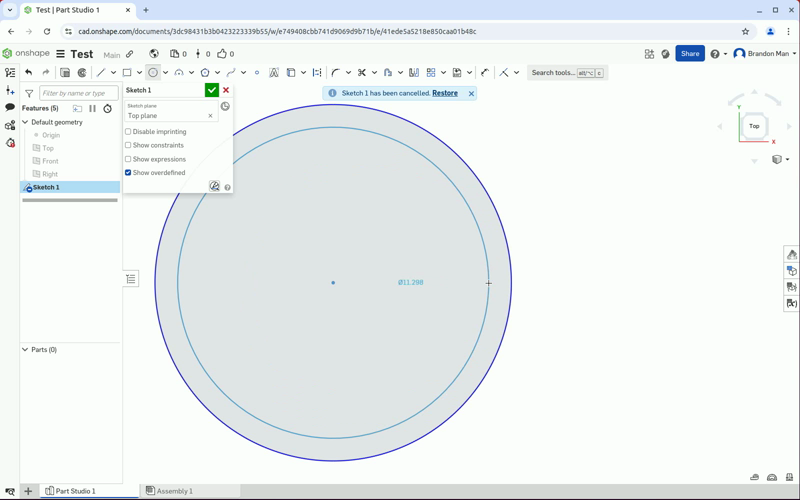
scroll(6)
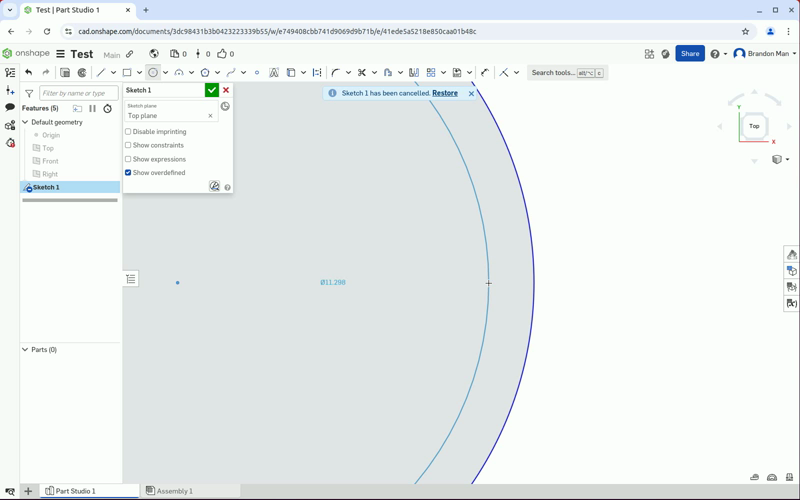
click(488, 282)
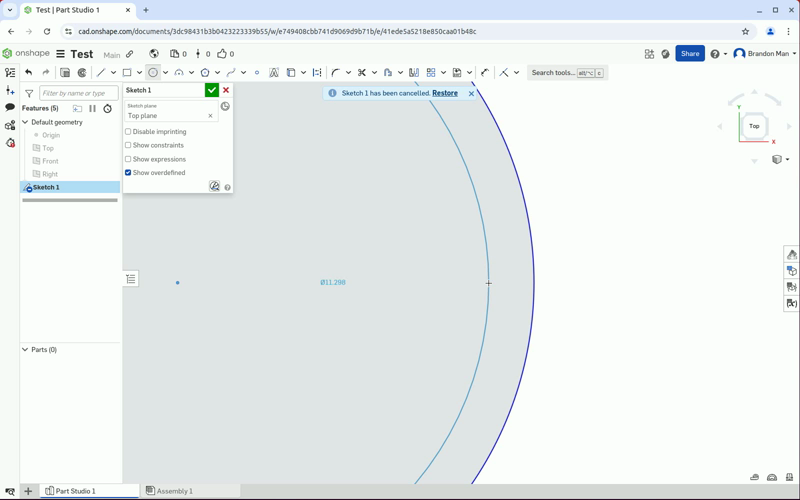
scroll(-6)
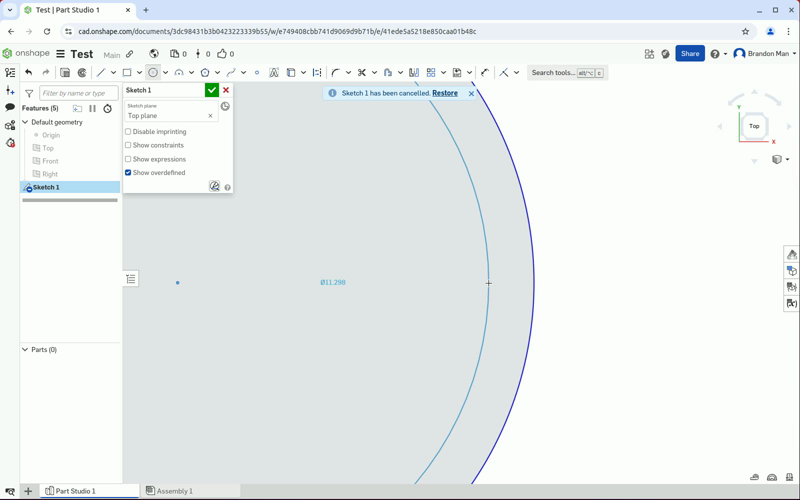
scroll(-6)
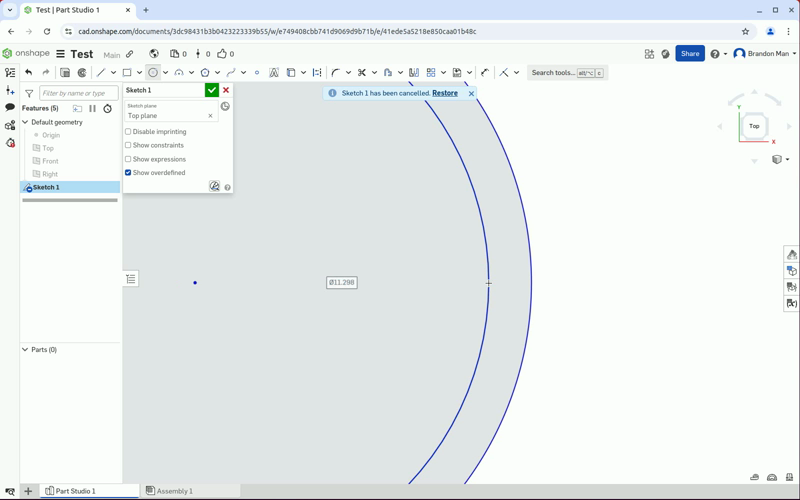
scroll(-6)
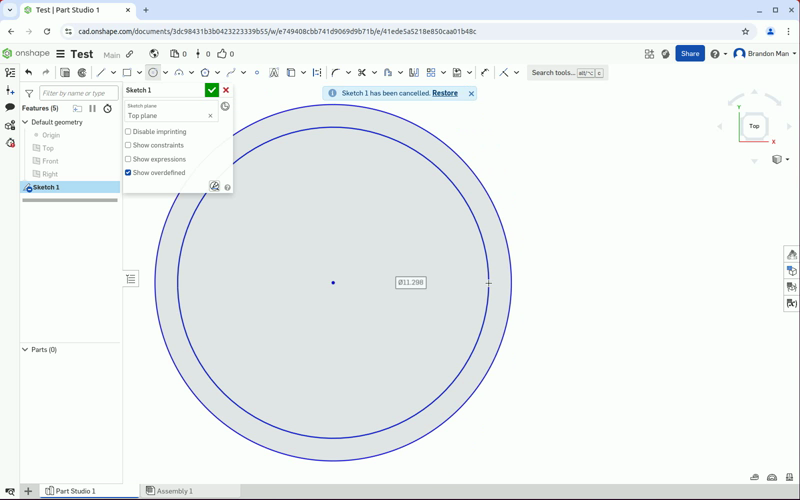
scroll(-6)
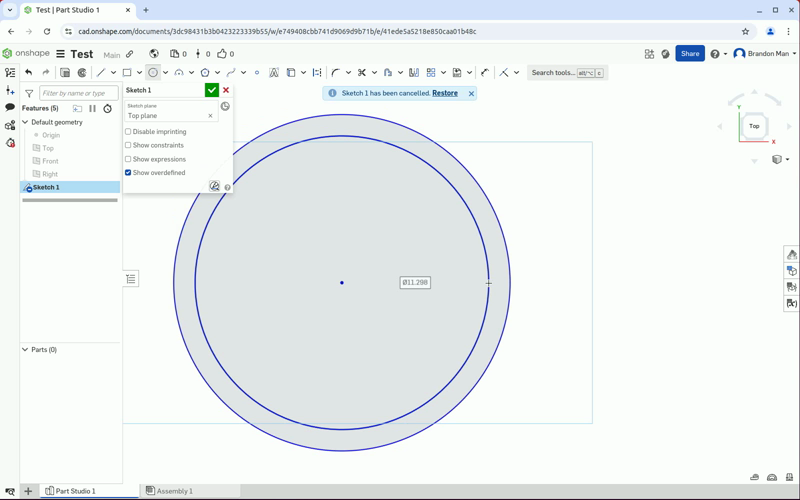
scroll(-6)
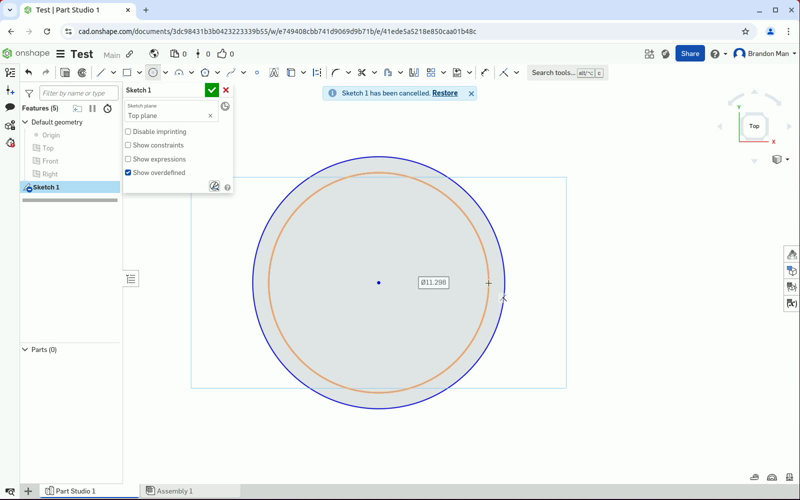
scroll(-6)
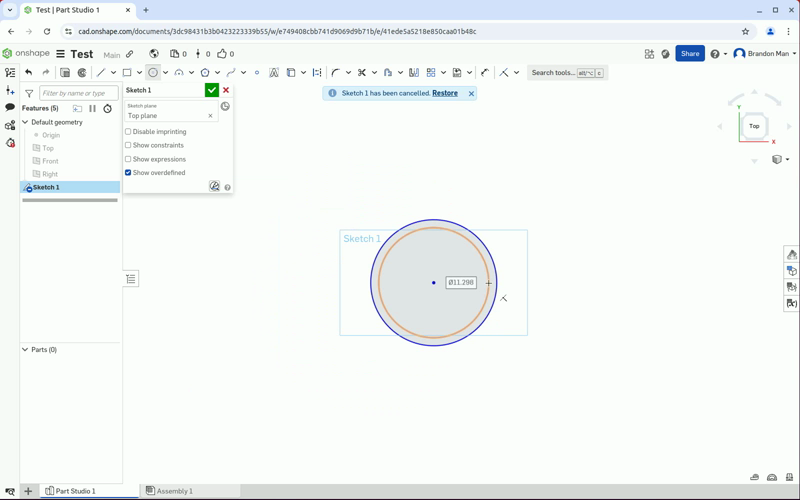
scroll(-6)
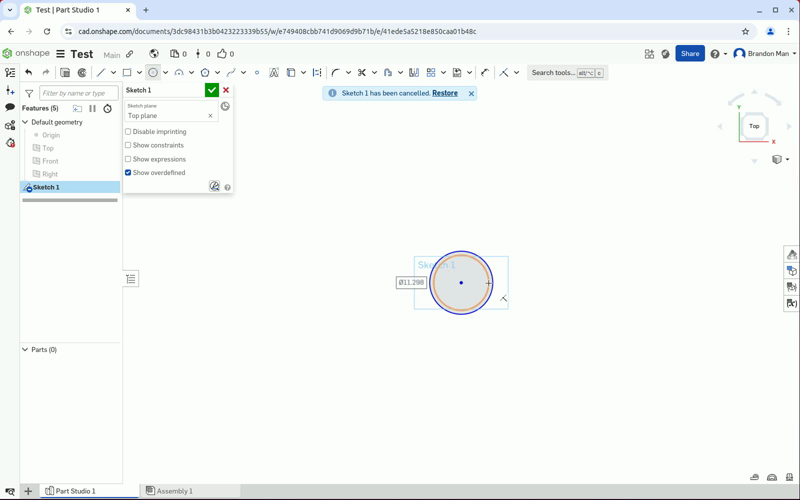
key(esc)
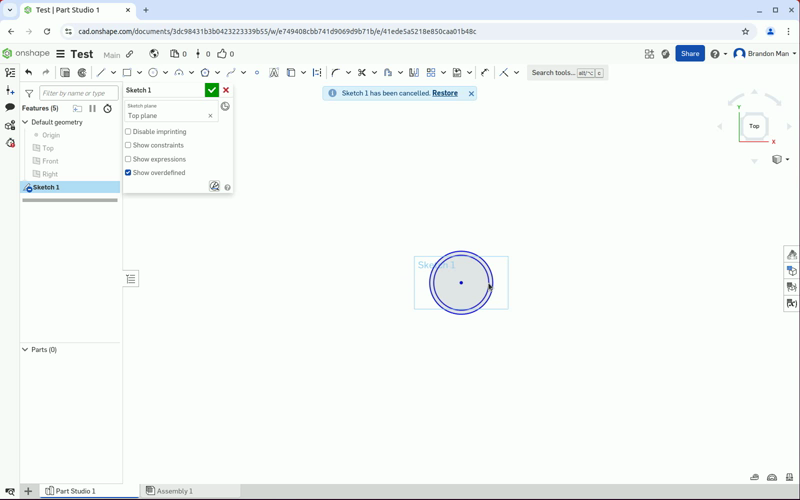
mouse_move(491, 285)
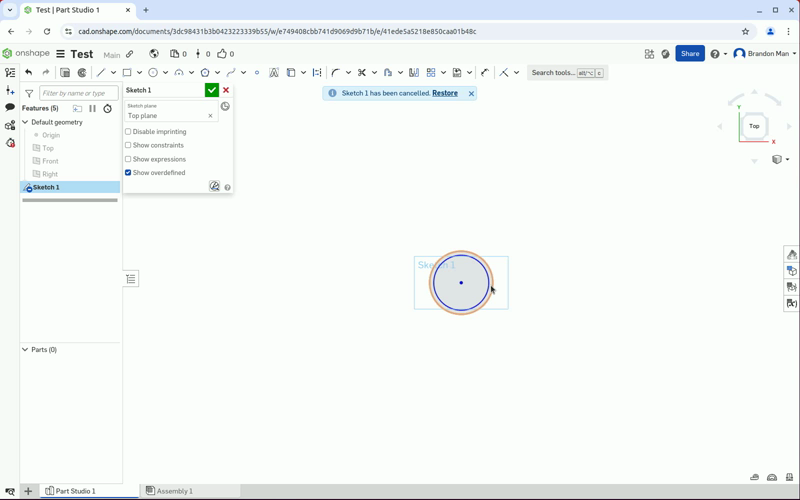
scroll(6)
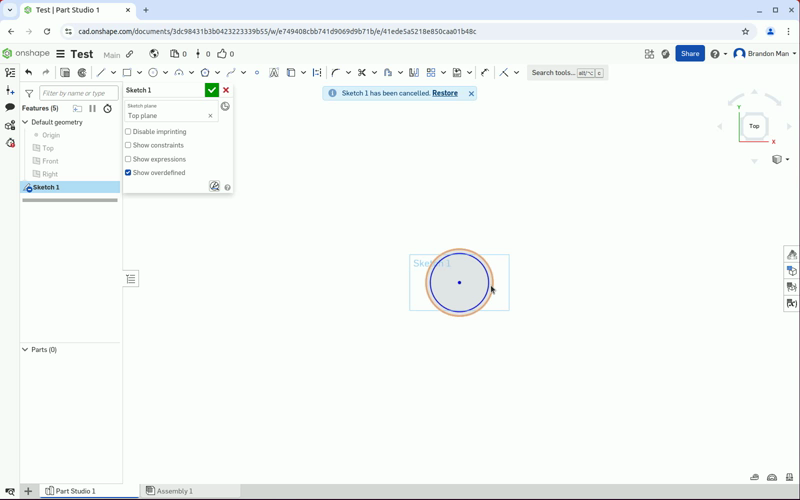
scroll(6)
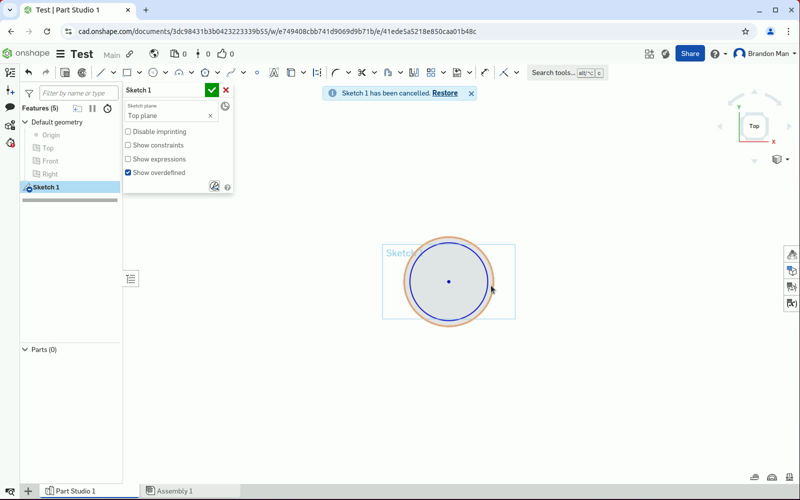
scroll(6)
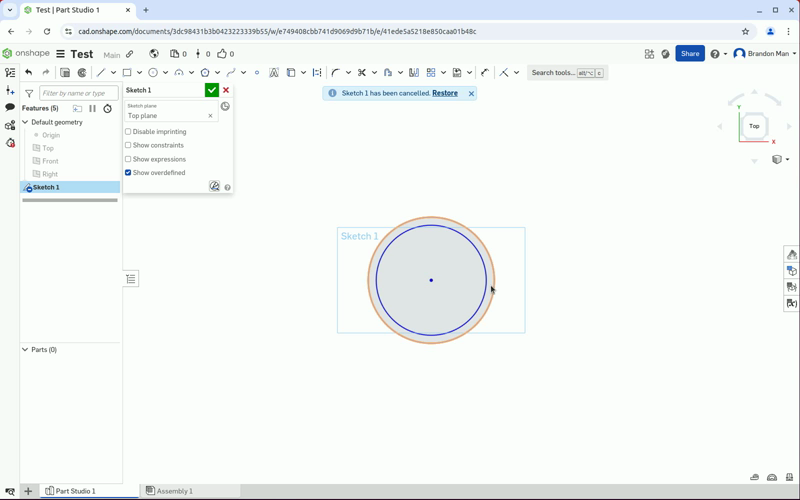
scroll(6)
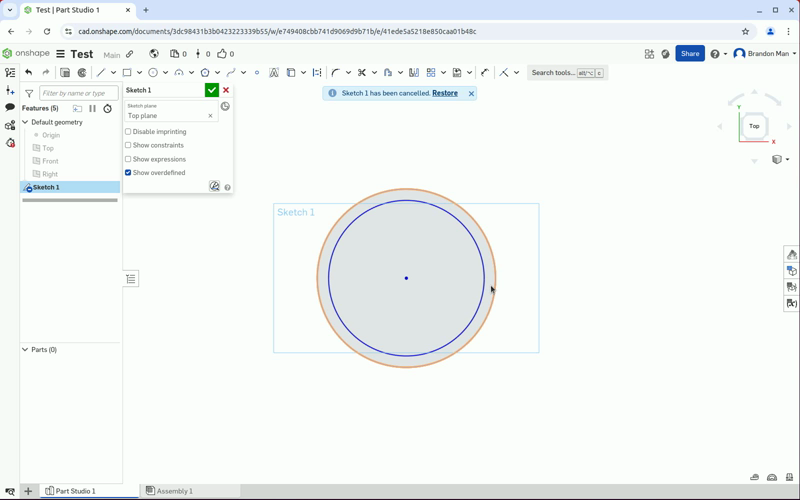
scroll(6)
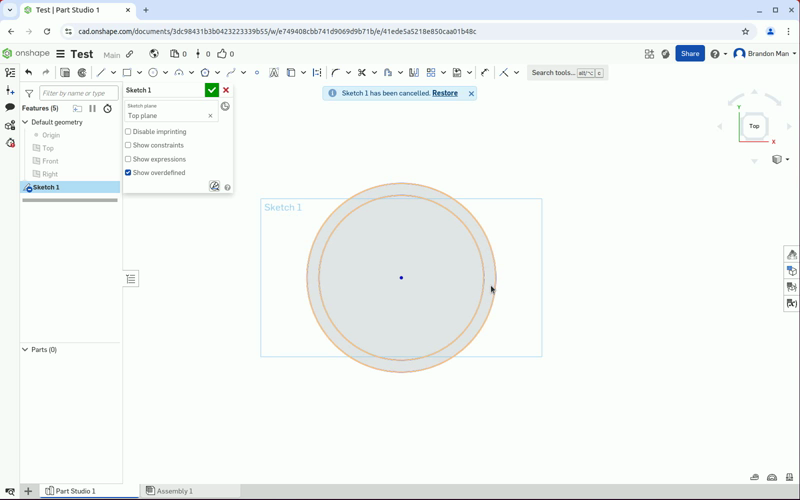
scroll(6)
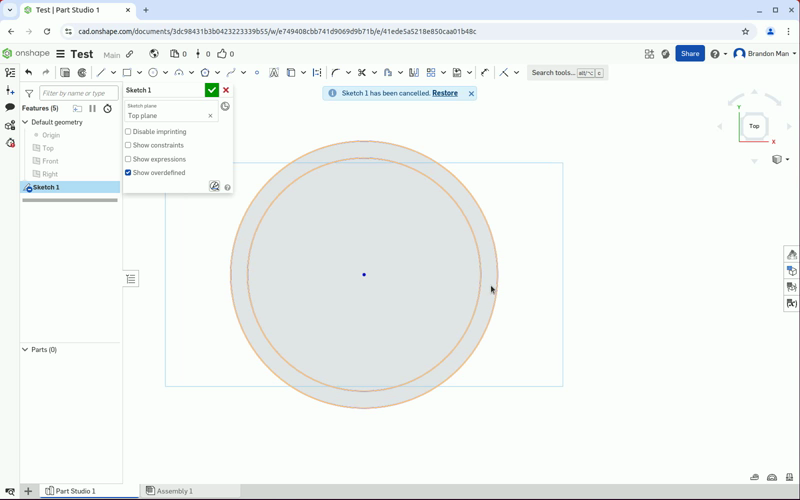
scroll(6)
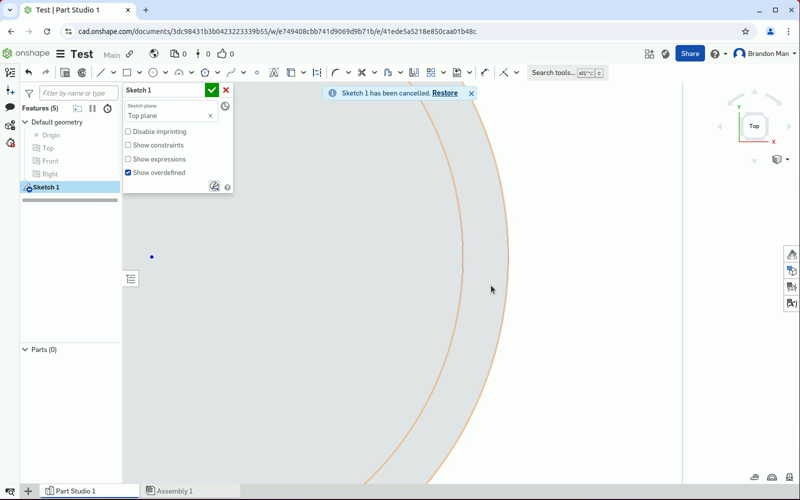
click(491, 285)
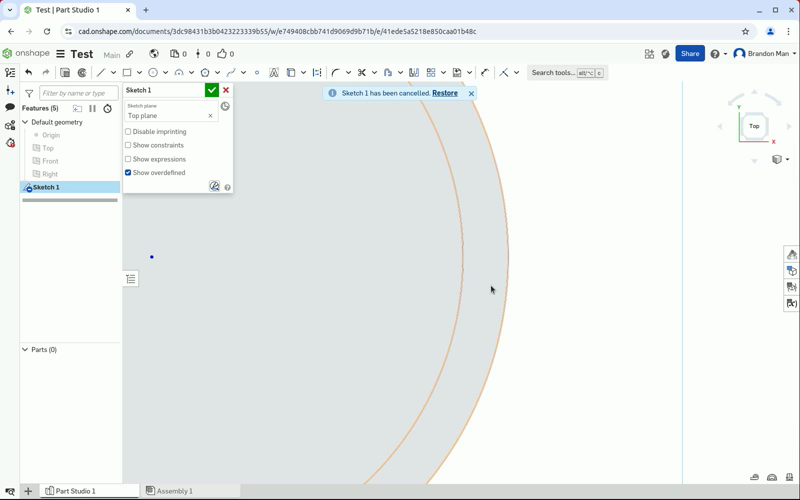
scroll(-6)
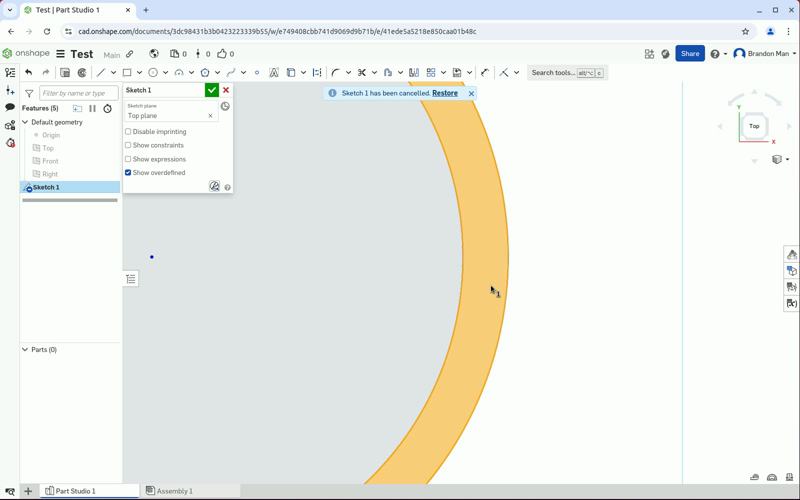
scroll(-6)
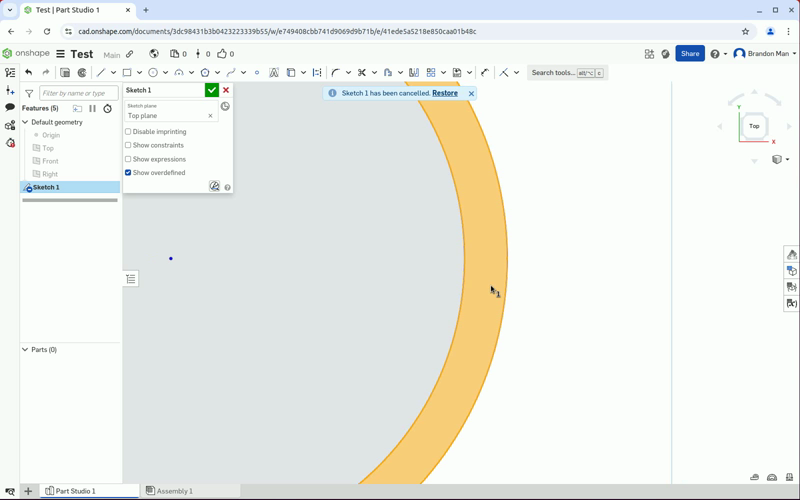
scroll(-6)
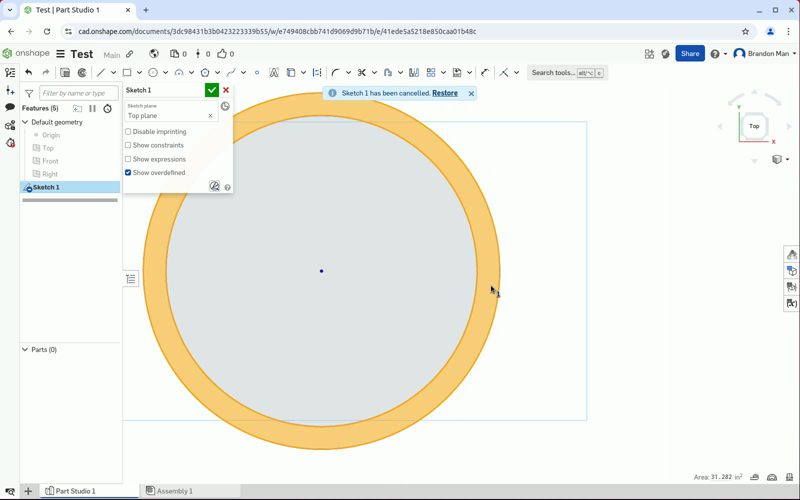
scroll(-6)
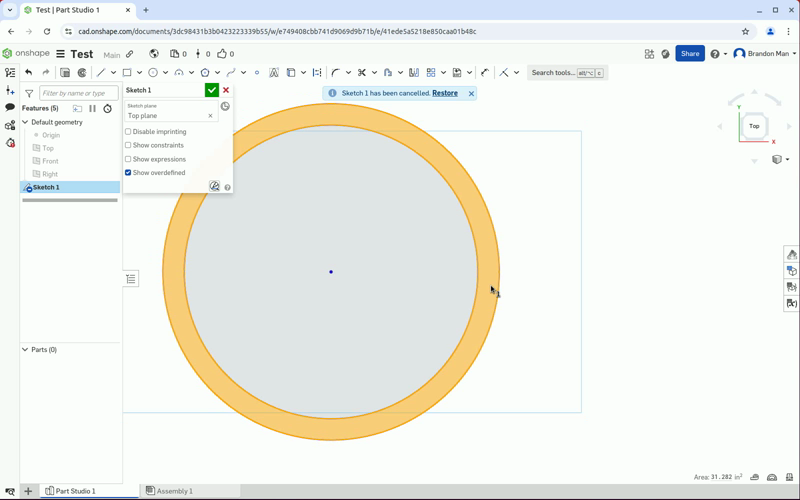
scroll(-6)
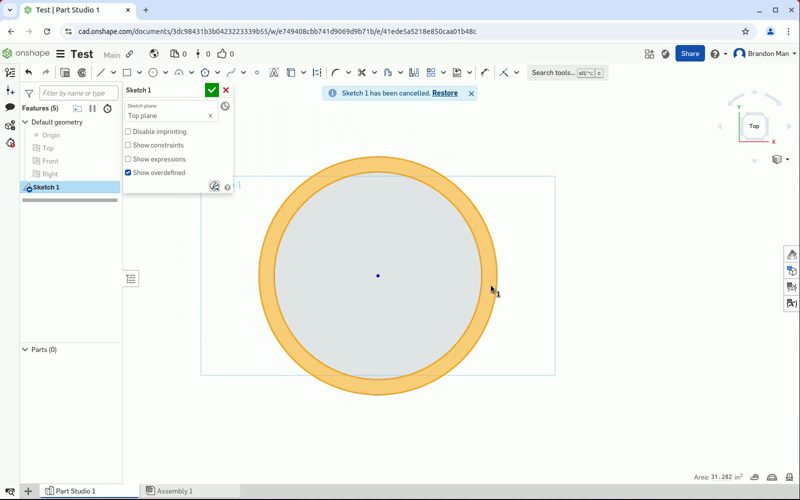
scroll(-6)
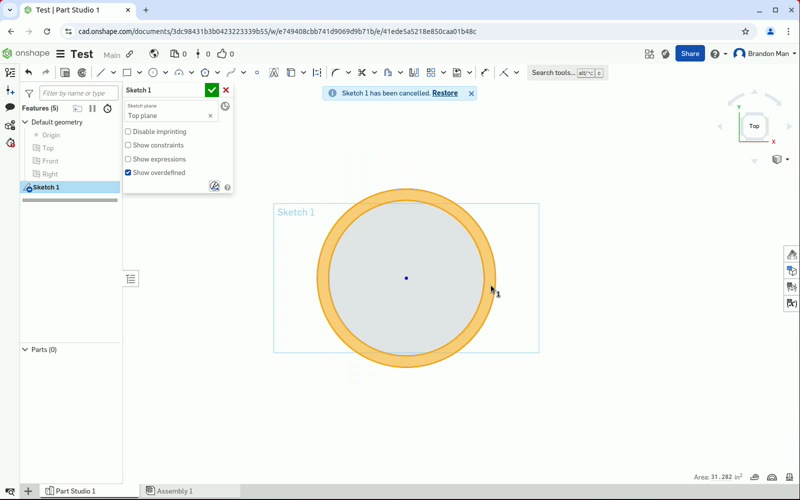
scroll(-6)
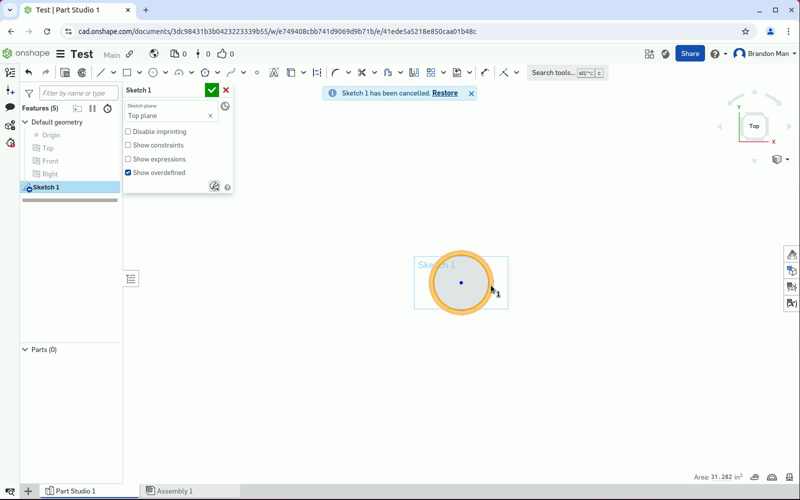
mouse_move(73, 352)
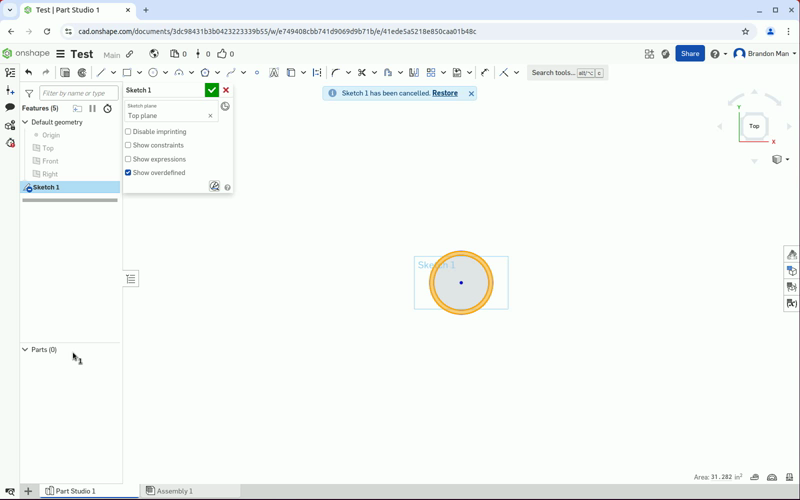
key(shift+y)
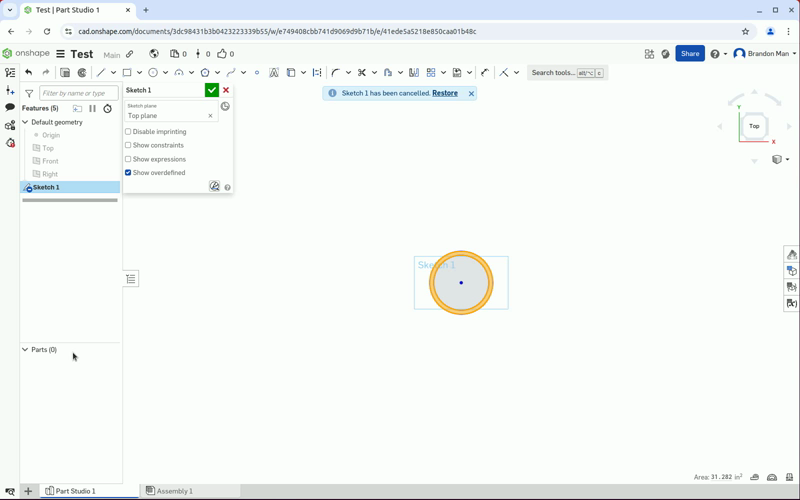
key(shift+e)
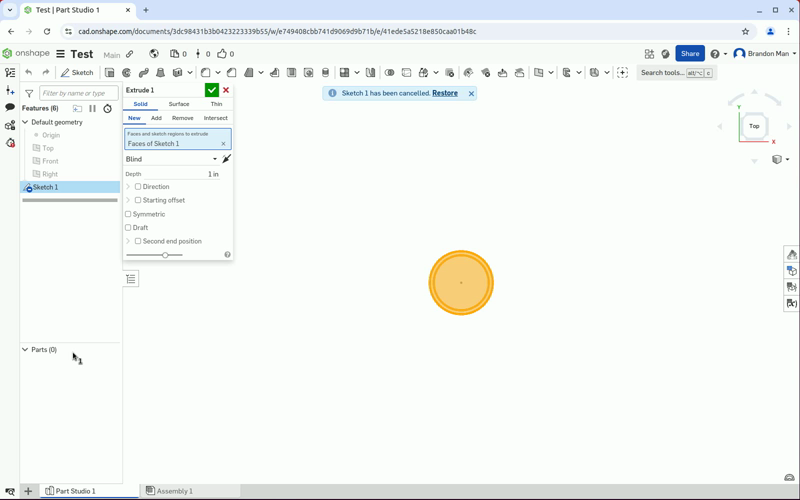
mouse_move(143, 106)
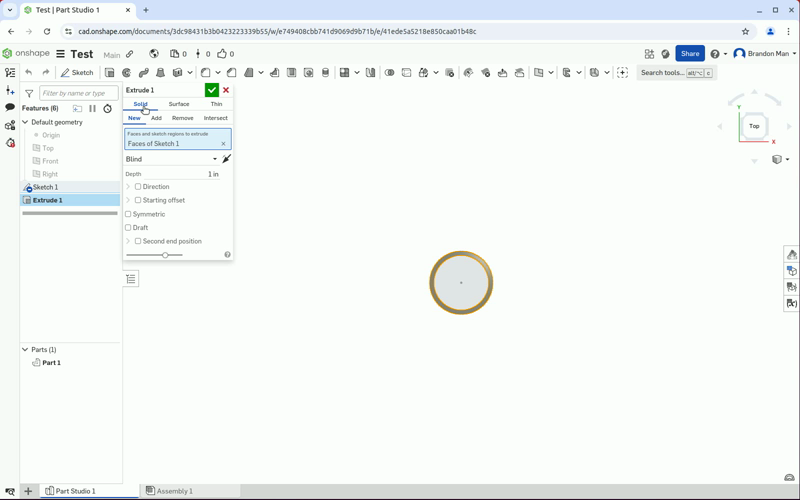
click(143, 106)
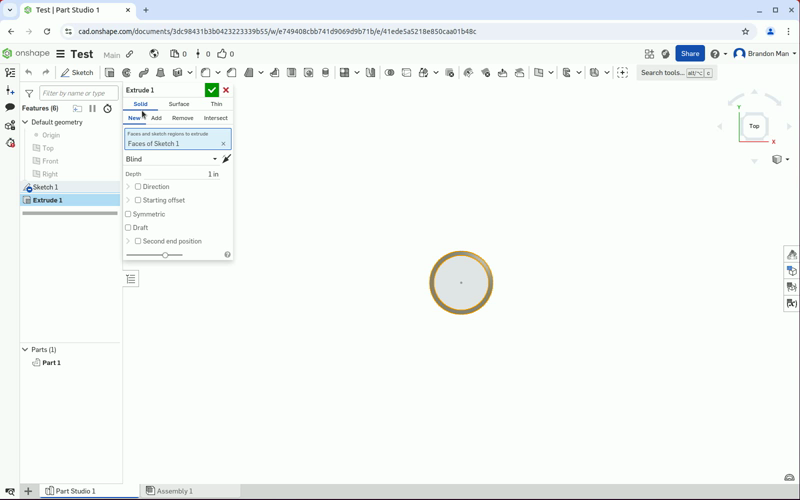
mouse_move(137, 120)
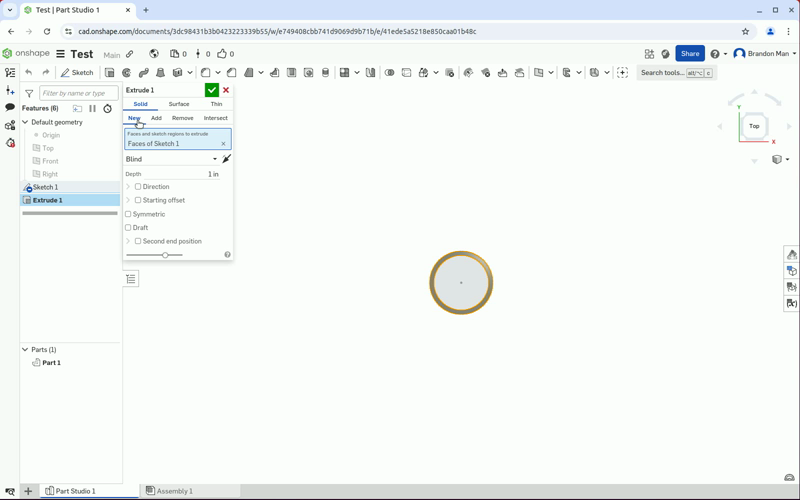
click(137, 120)
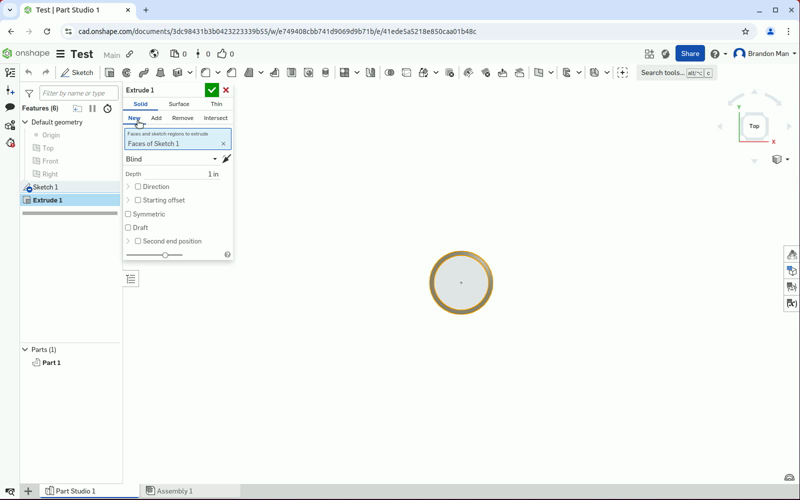
key(tab, 4)
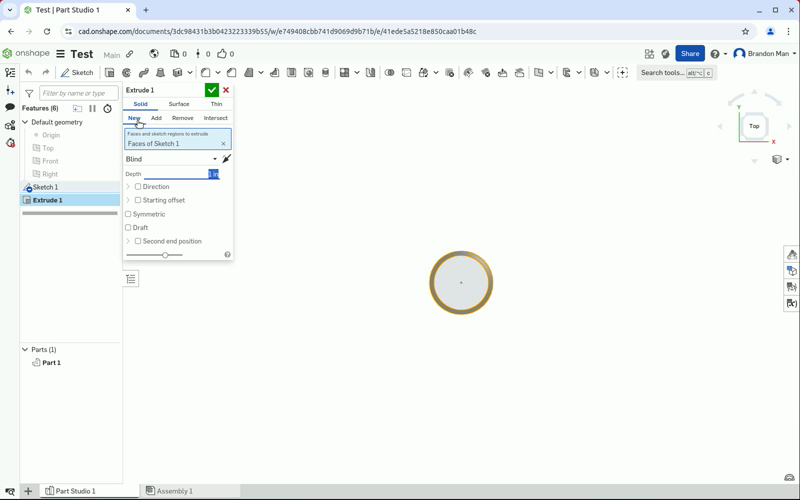
text(23.108)
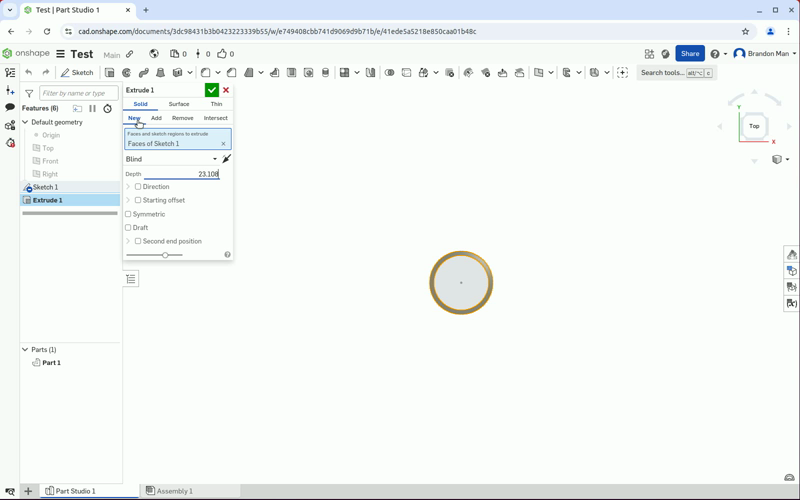
key(enter)
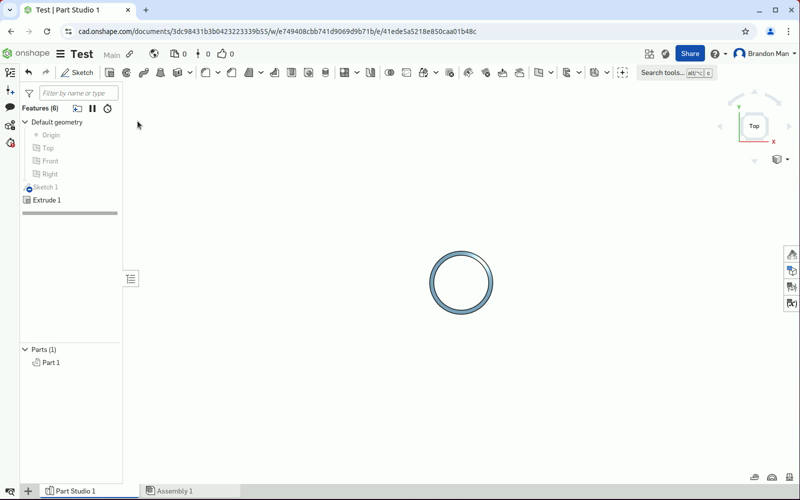
key(shift+h)
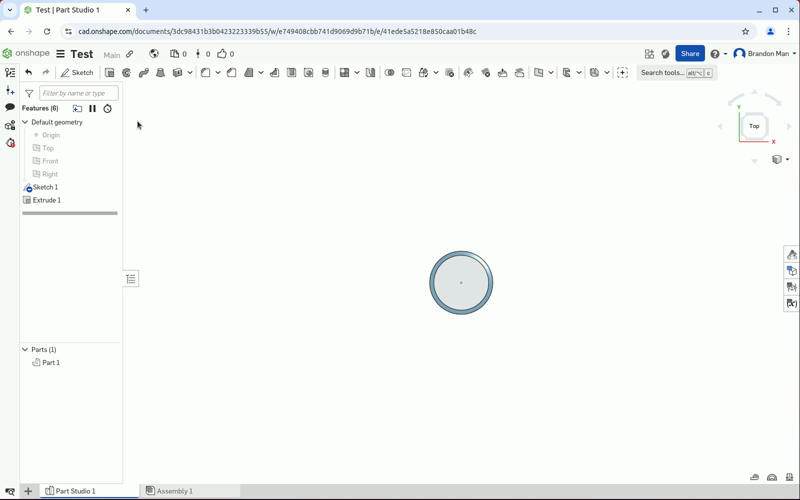
key(shift+h)
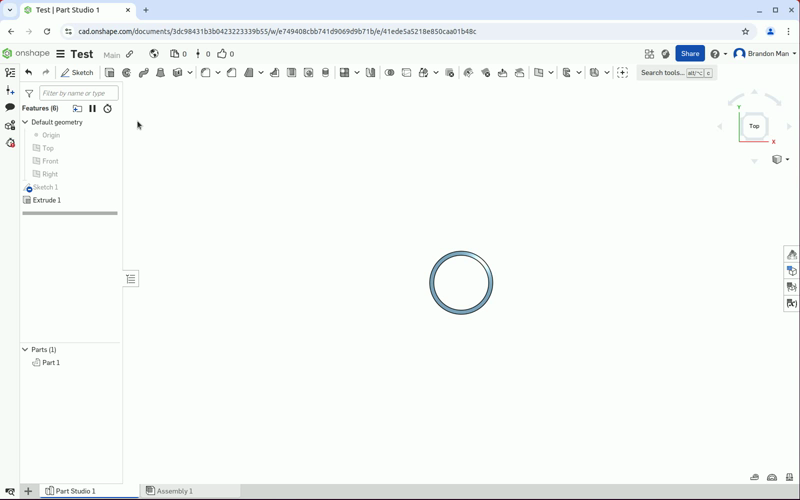
mouse_move(73, 189)
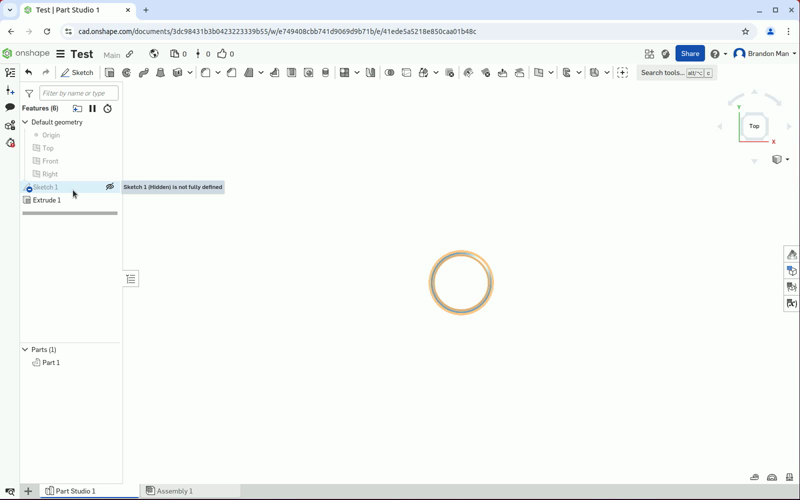
click(73, 189)
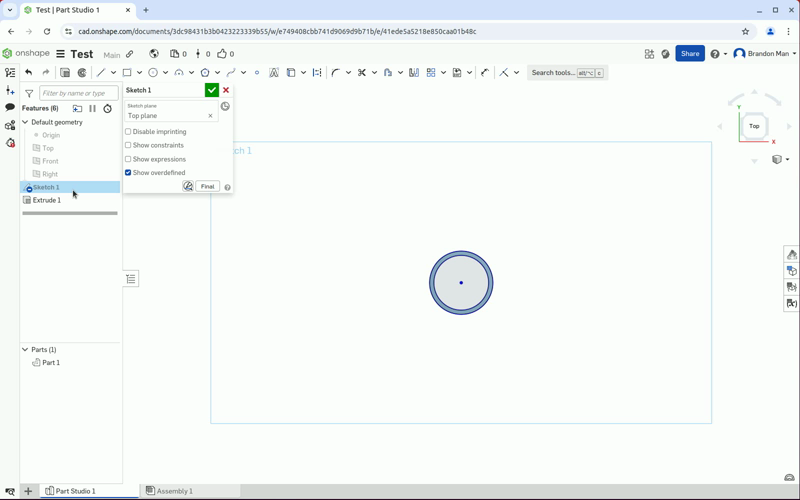
mouse_move(229, 92)
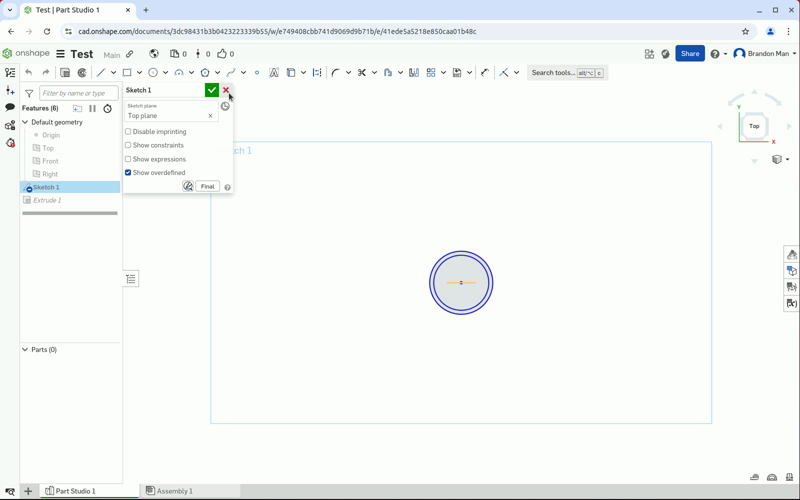
click(229, 92)
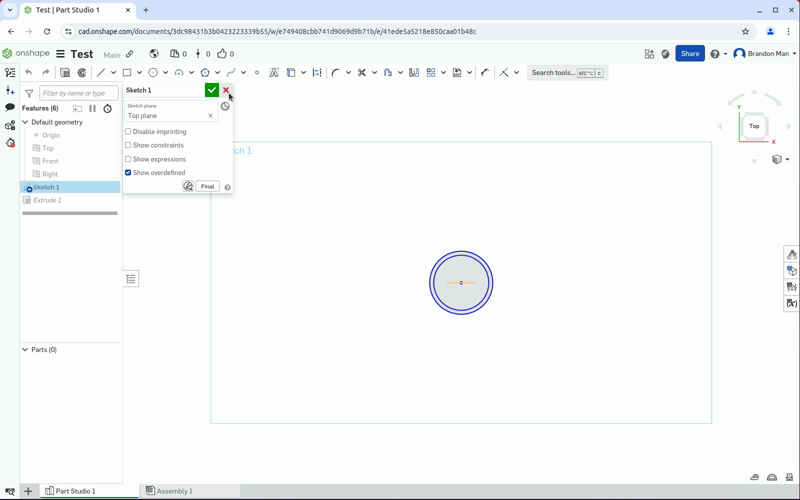
key(shift+s)
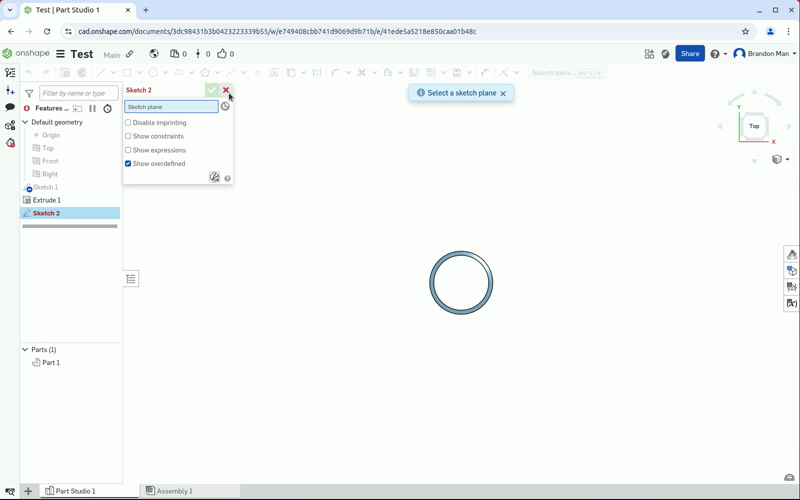
mouse_move(73, 150)
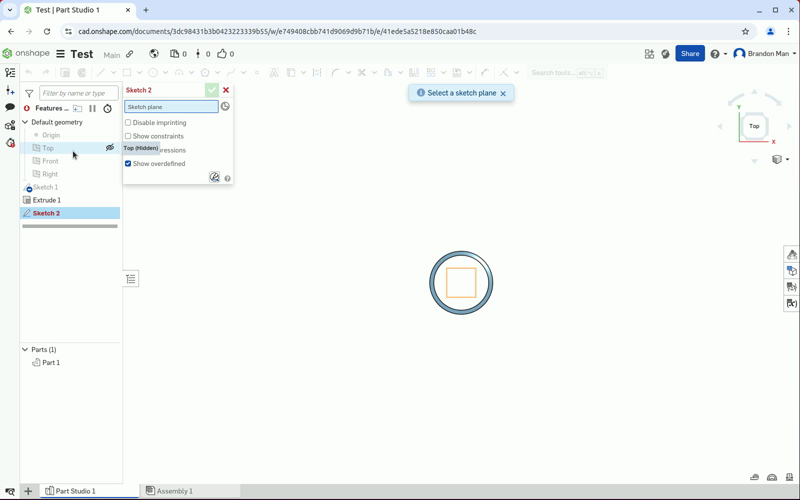
click(73, 150)
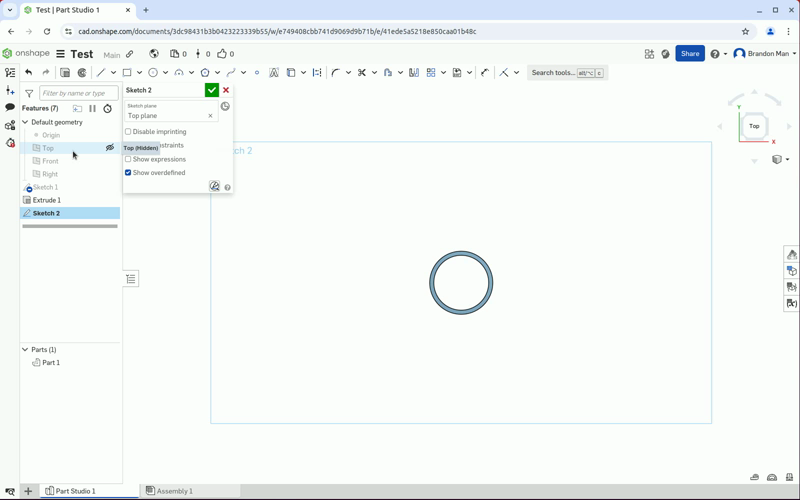
mouse_move(73, 352)
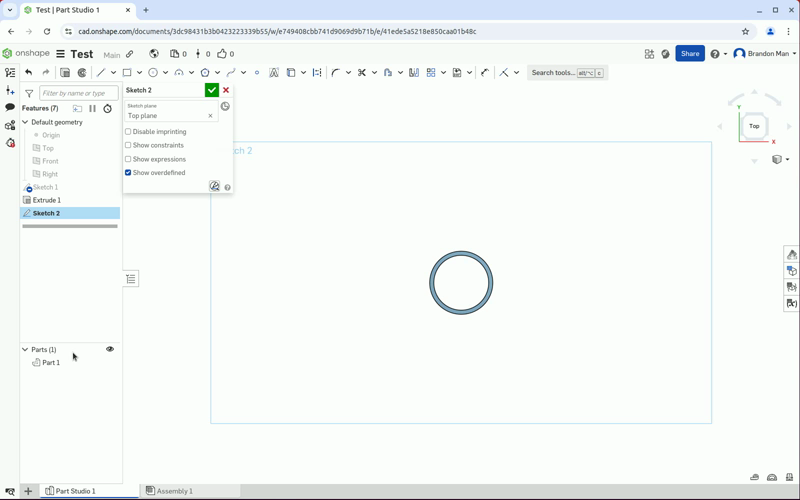
key(y)
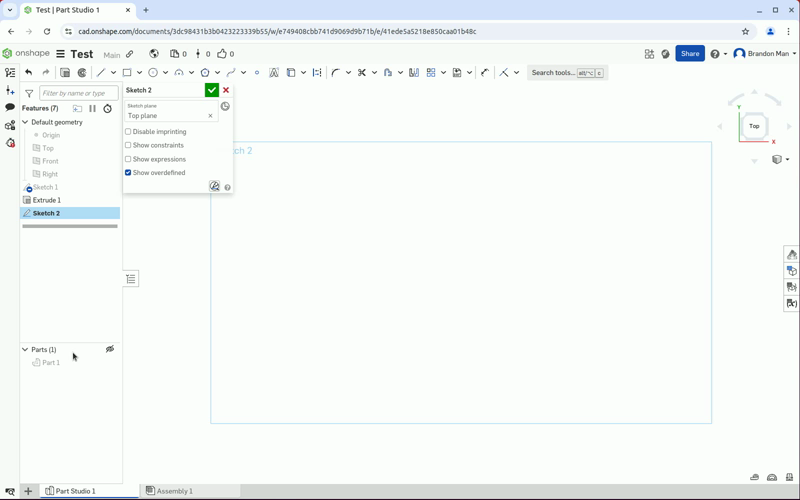
key(l)
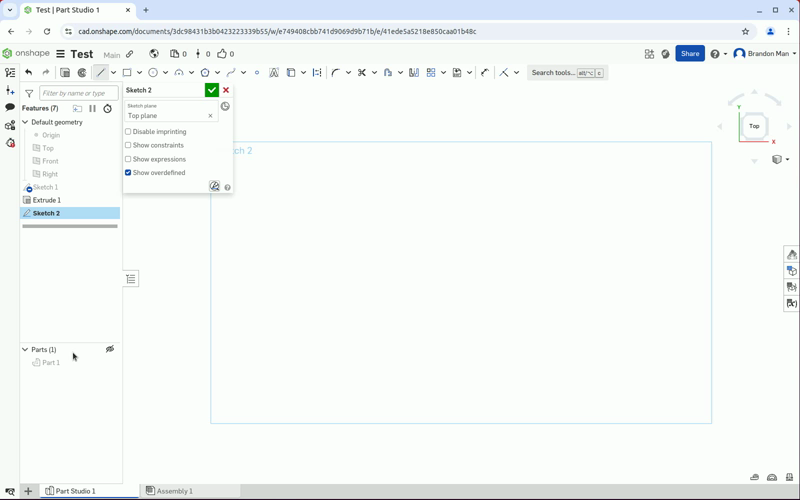
key_down(shift)
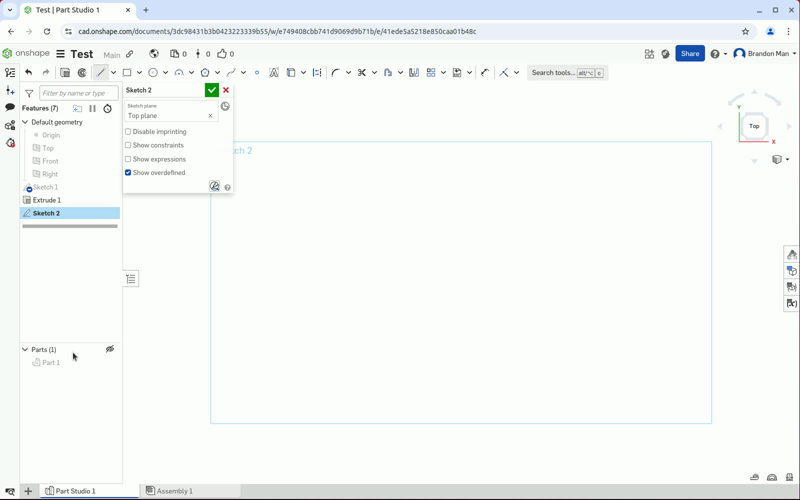
mouse_move(361, 319)
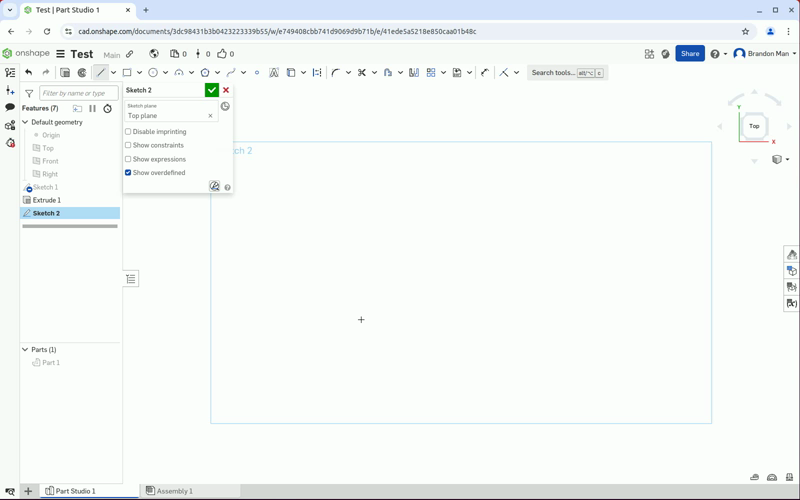
click(361, 319)
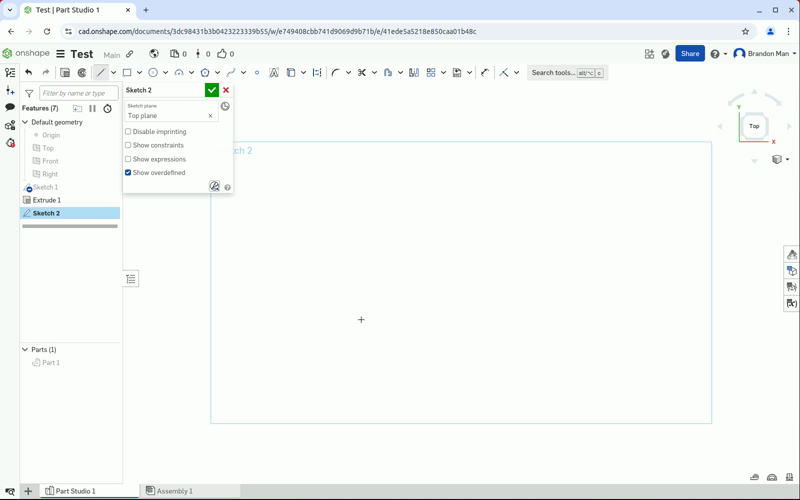
key_up(shift)
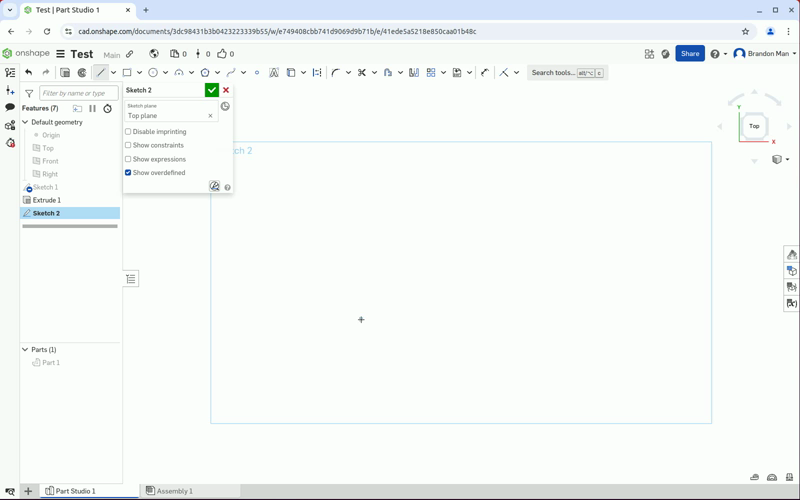
key_down(shift)
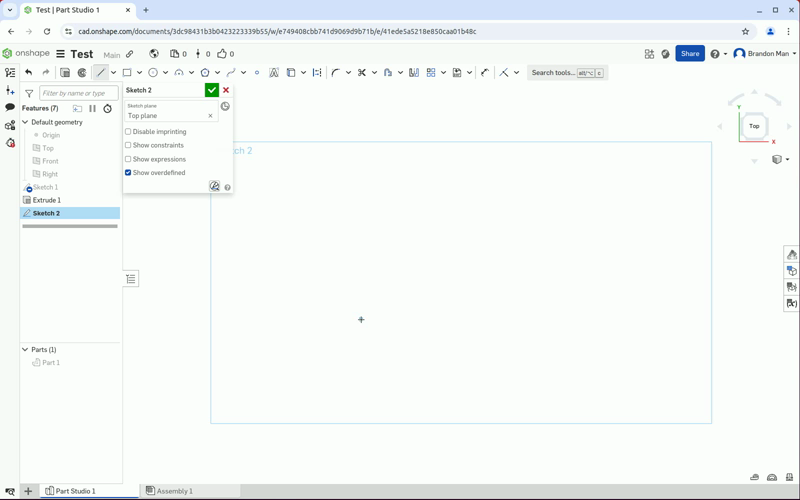
mouse_move(559, 319)
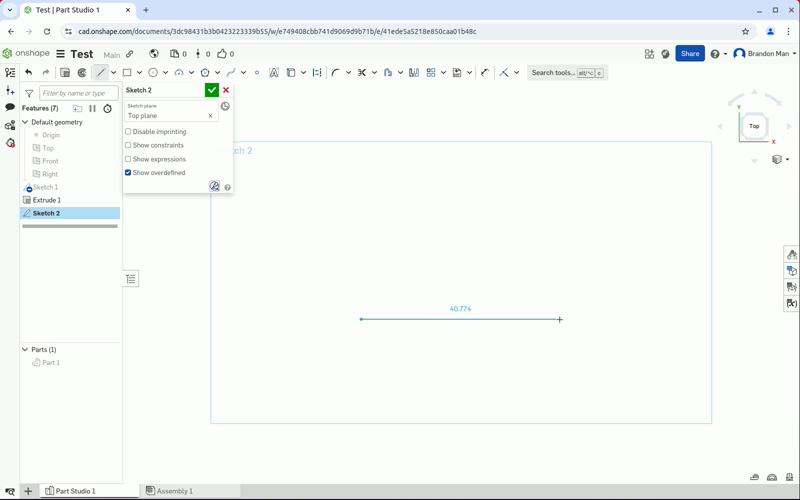
click(559, 319)
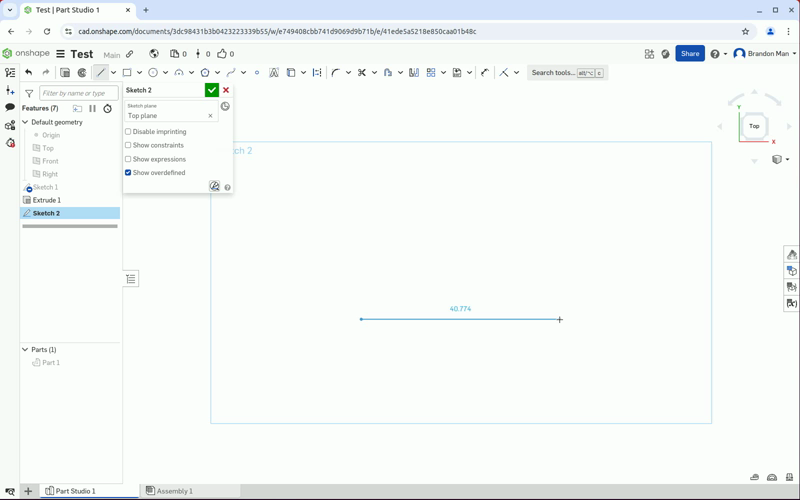
key_up(shift)
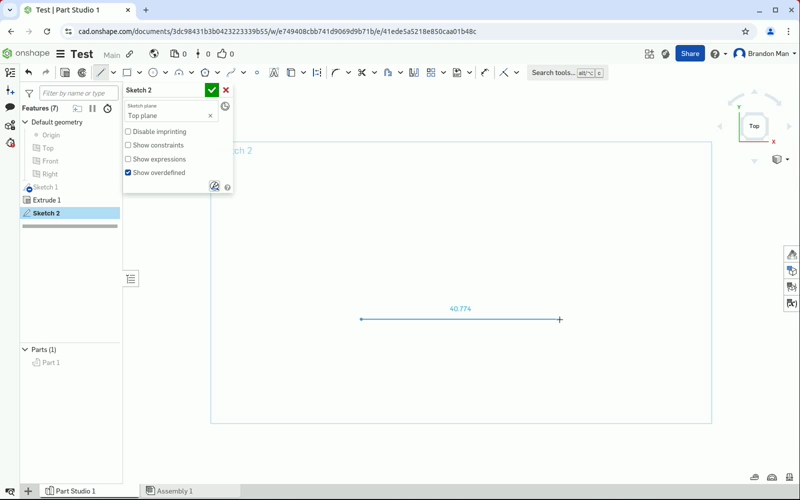
key_down(shift)
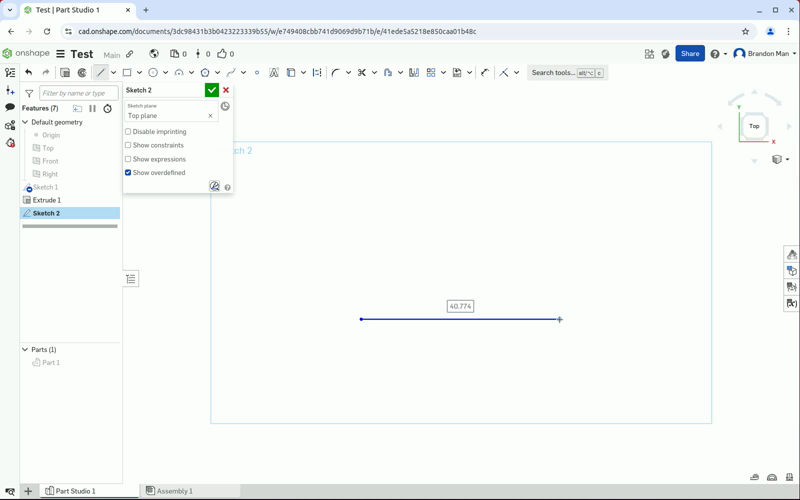
mouse_move(559, 246)
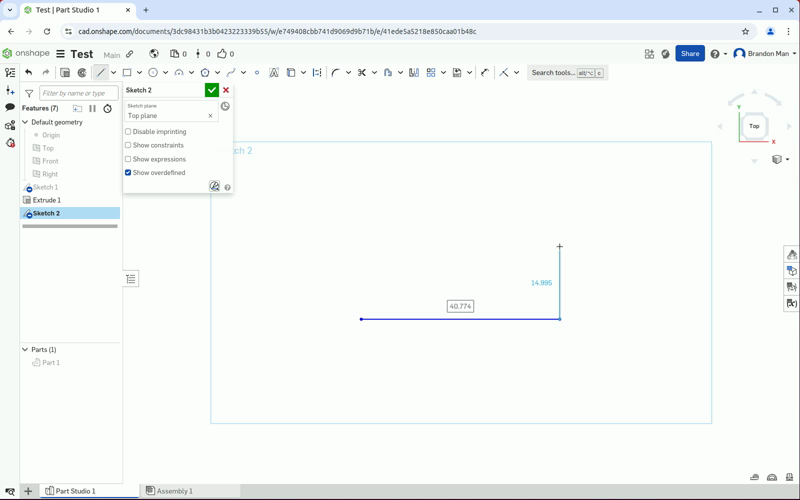
click(559, 246)
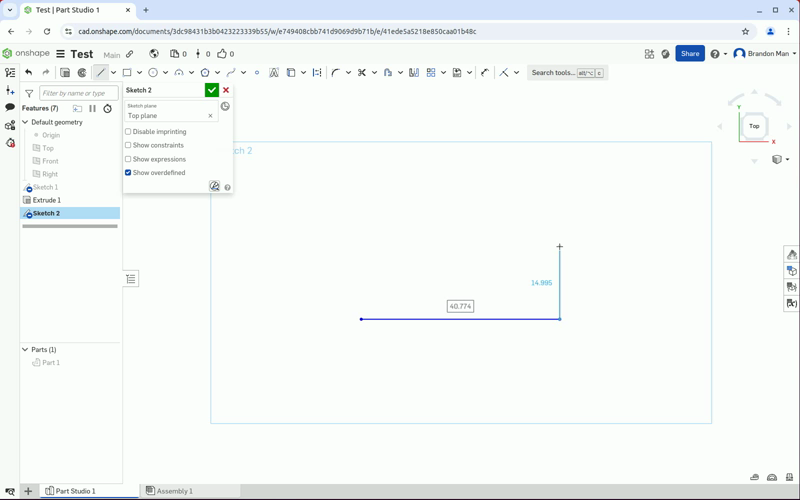
key_up(shift)
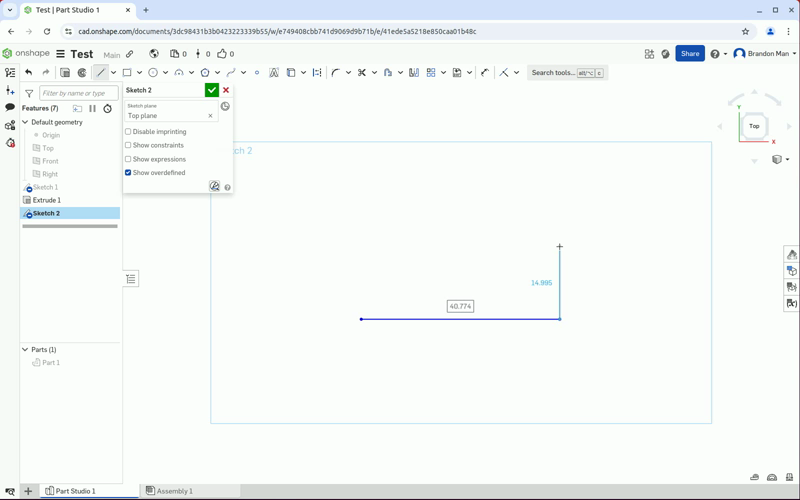
key_down(shift)
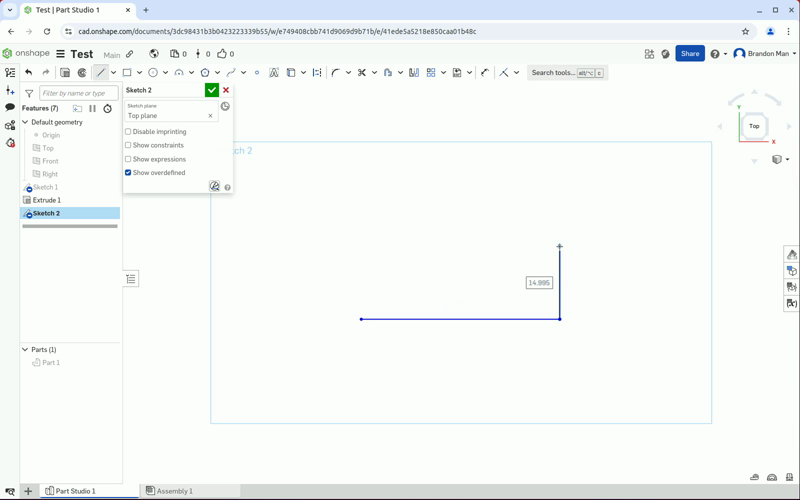
mouse_move(361, 246)
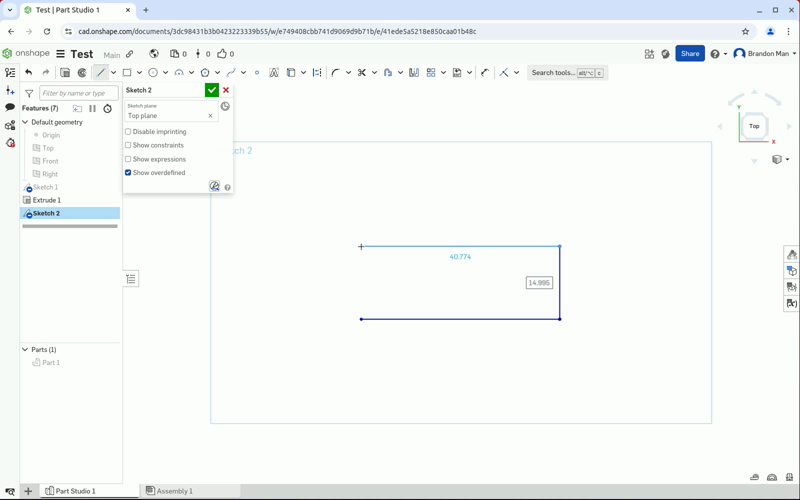
click(361, 246)
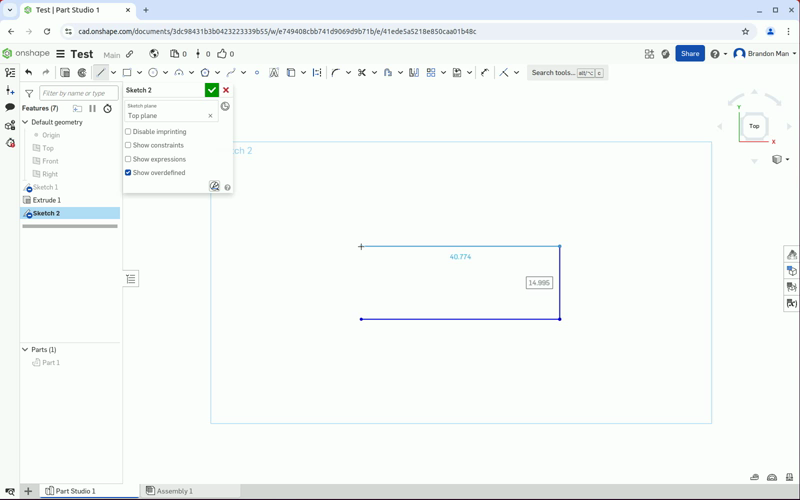
key_up(shift)
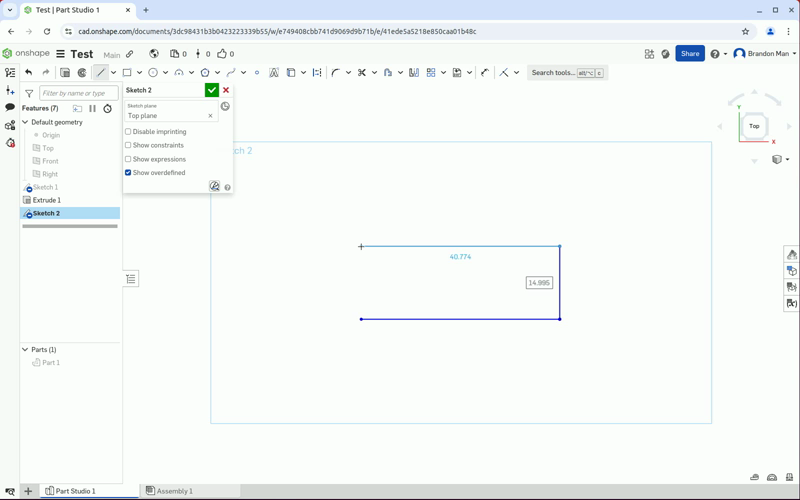
key_down(shift)
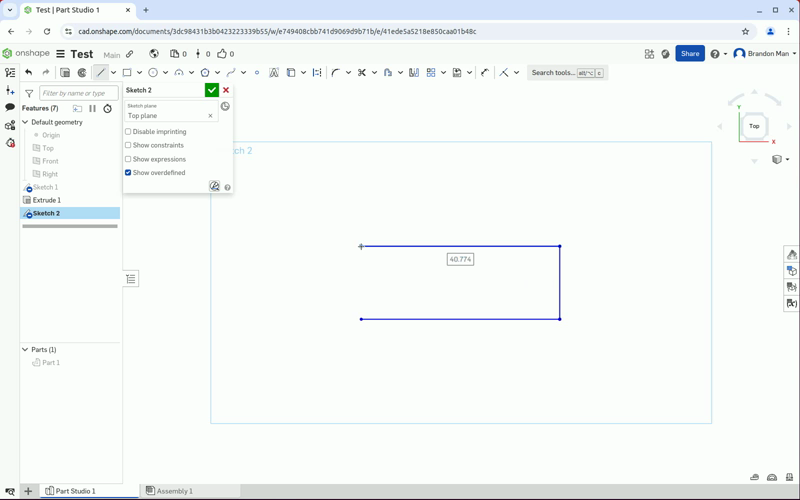
mouse_move(361, 319)
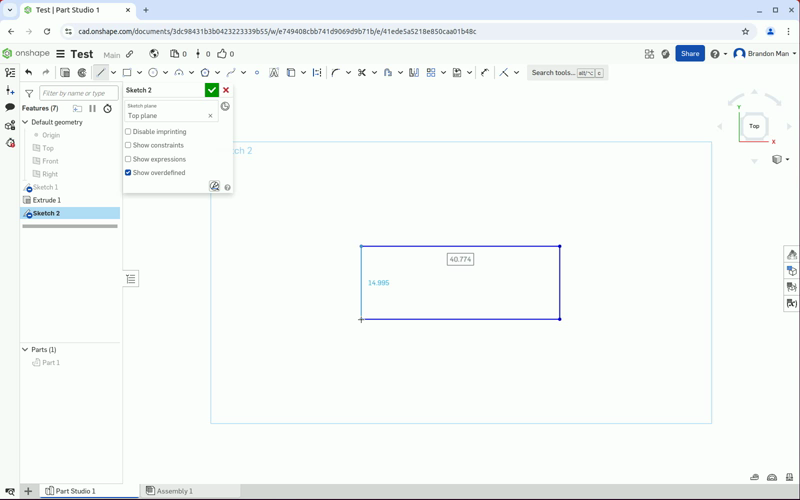
key_up(shift)
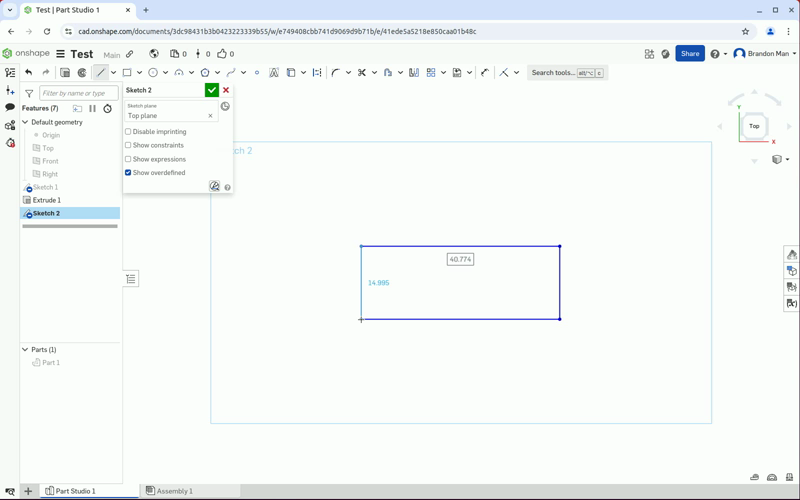
click(361, 319)
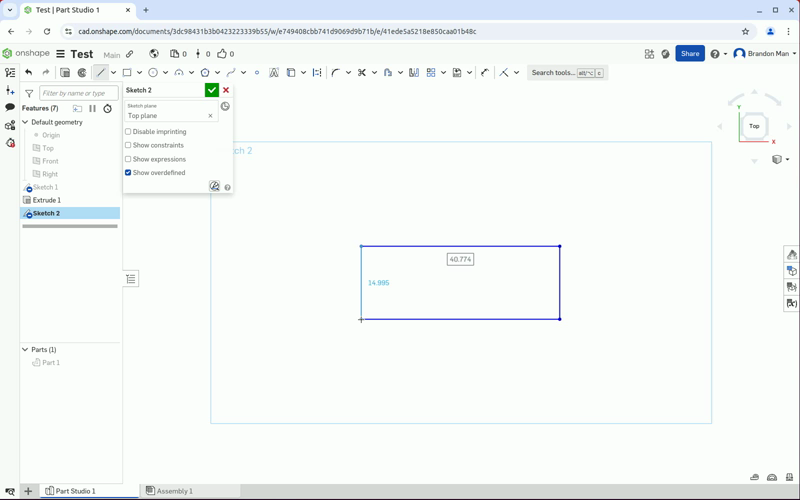
key(esc)
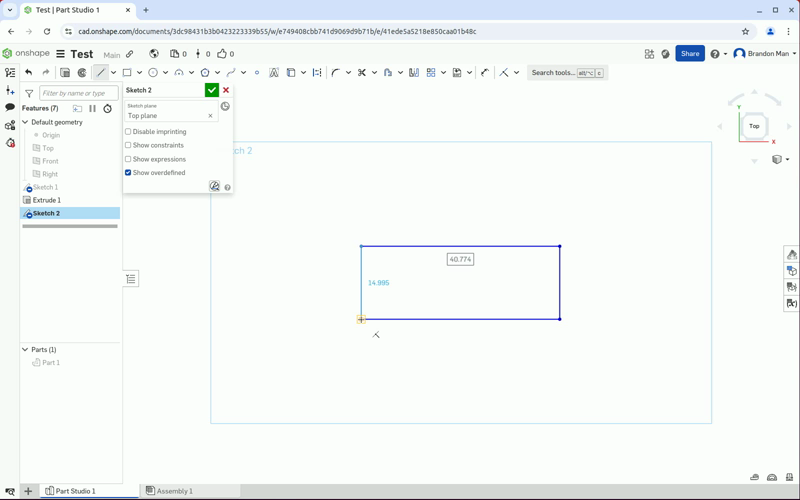
key(l)
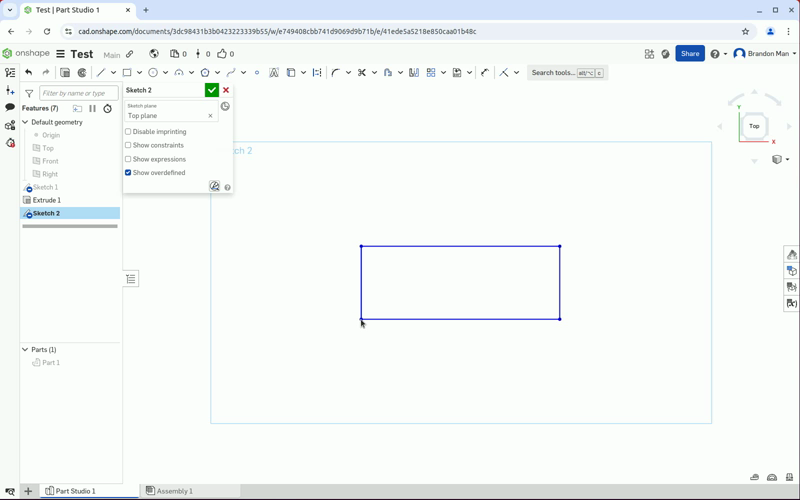
key_down(shift)
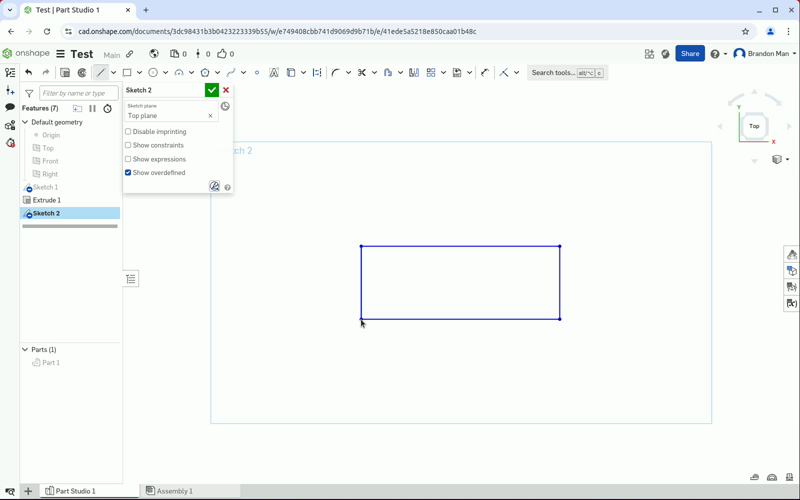
mouse_move(365, 315)
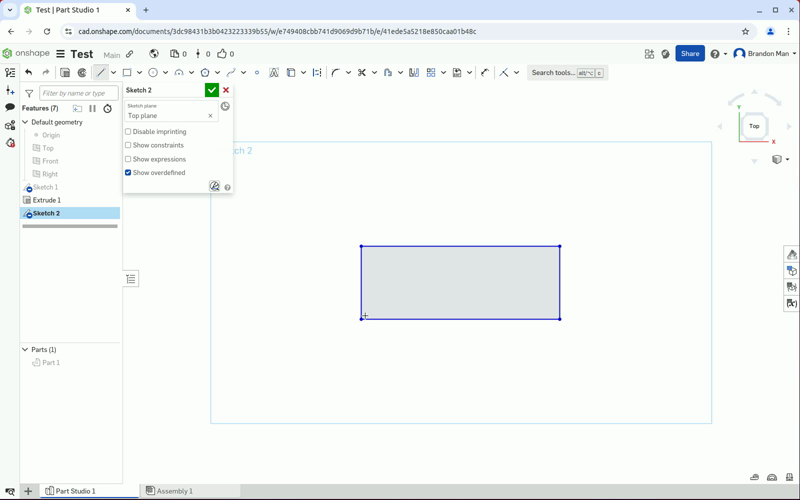
click(365, 315)
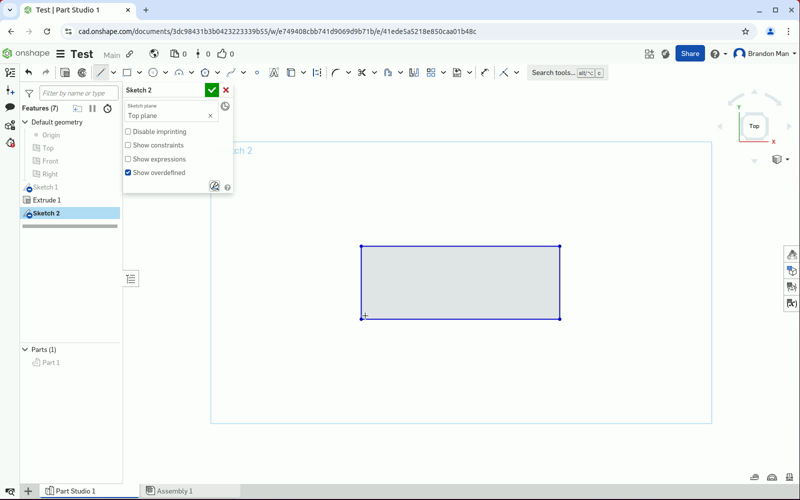
key_up(shift)
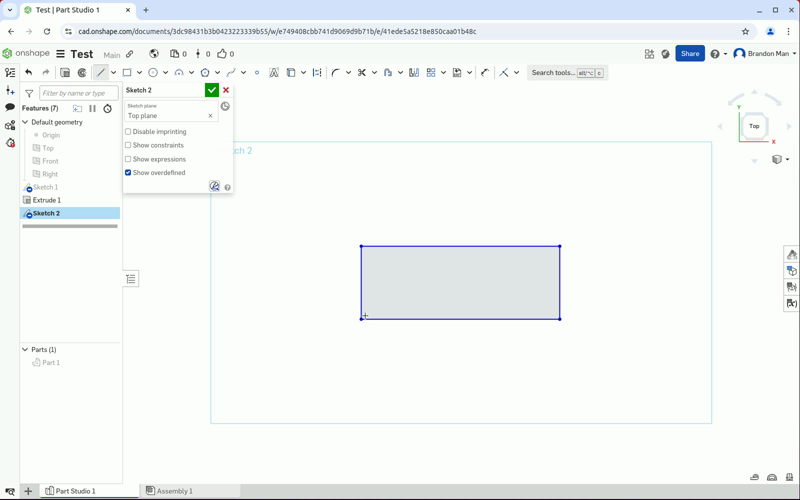
key_down(shift)
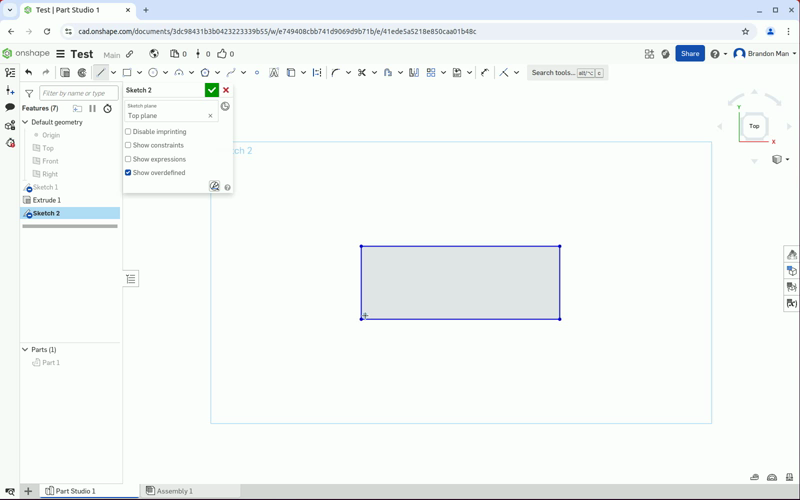
mouse_move(555, 315)
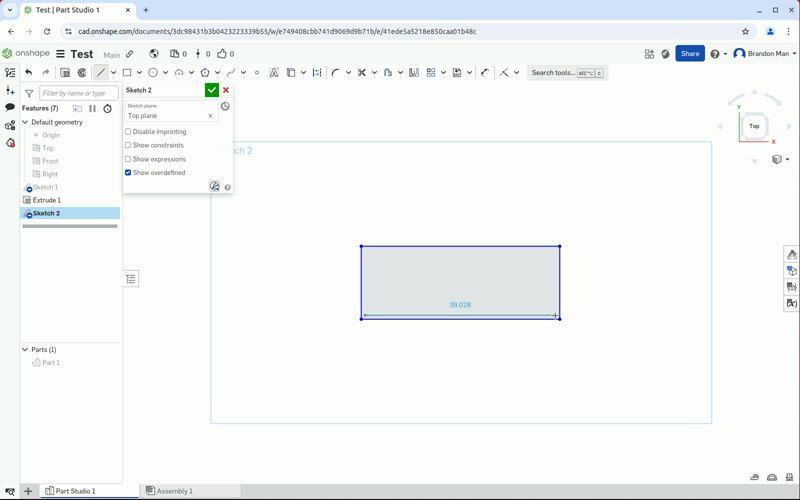
click(555, 315)
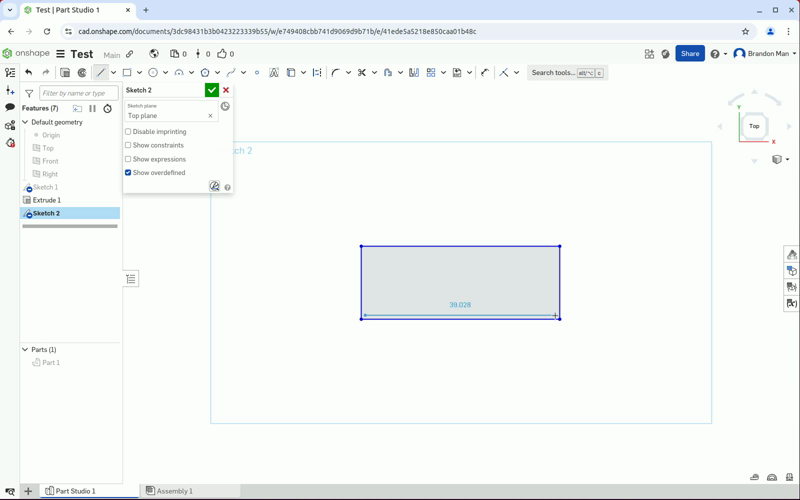
key_up(shift)
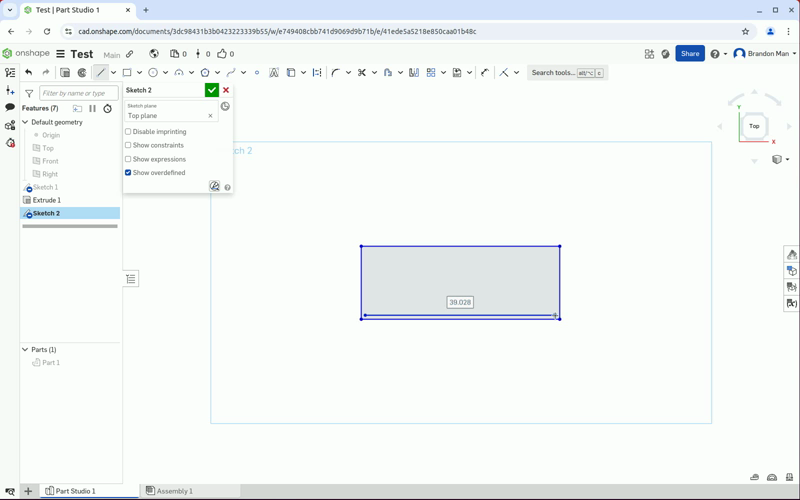
key_down(shift)
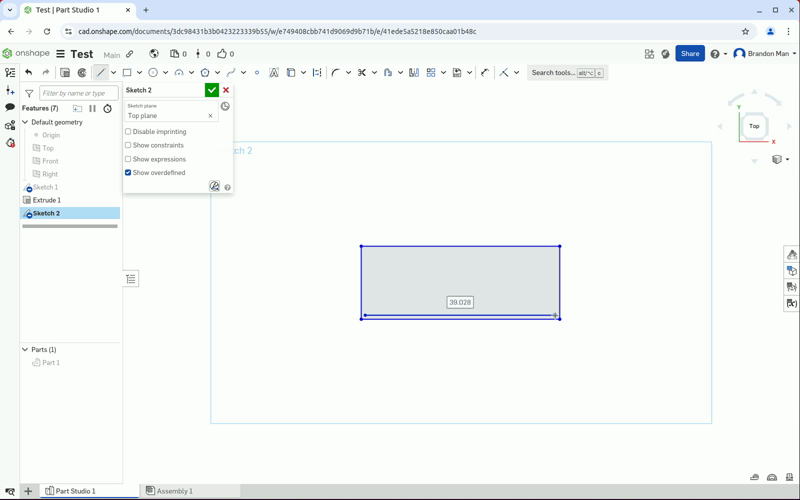
mouse_move(555, 250)
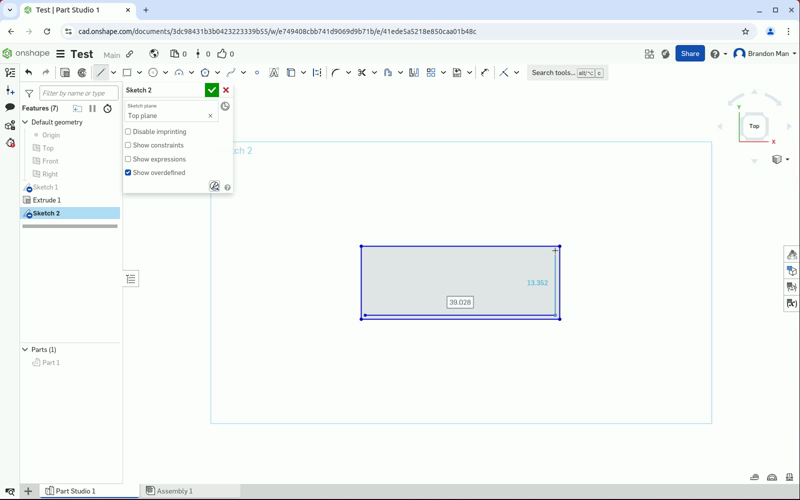
click(555, 250)
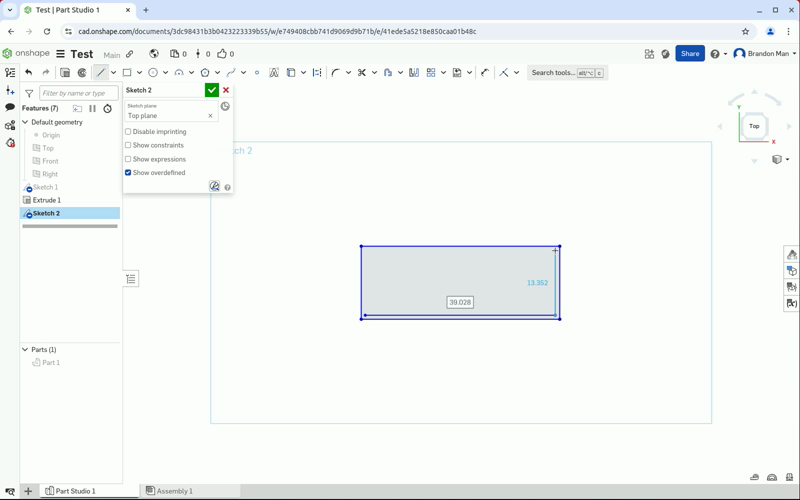
key_up(shift)
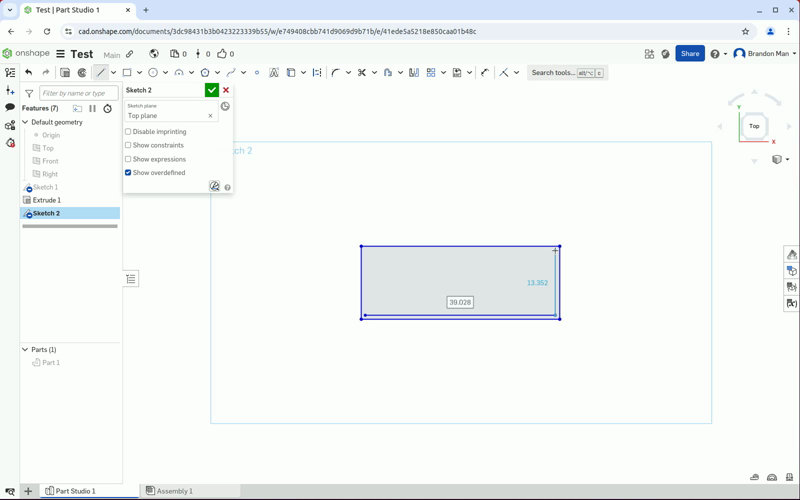
key_down(shift)
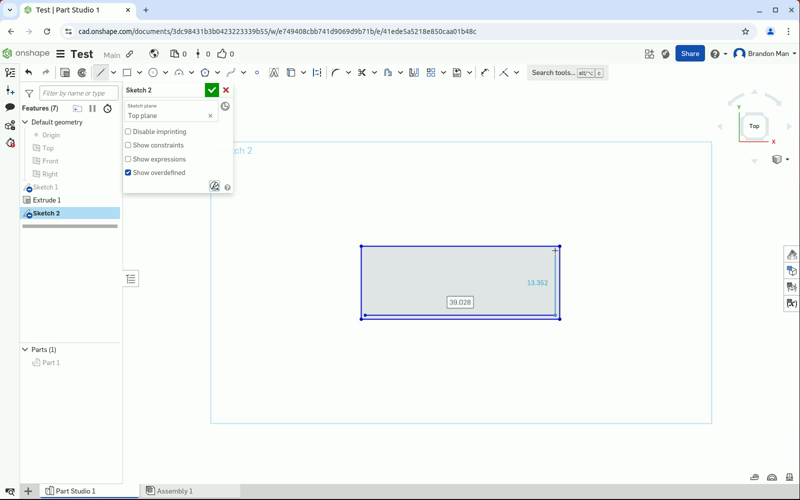
mouse_move(365, 250)
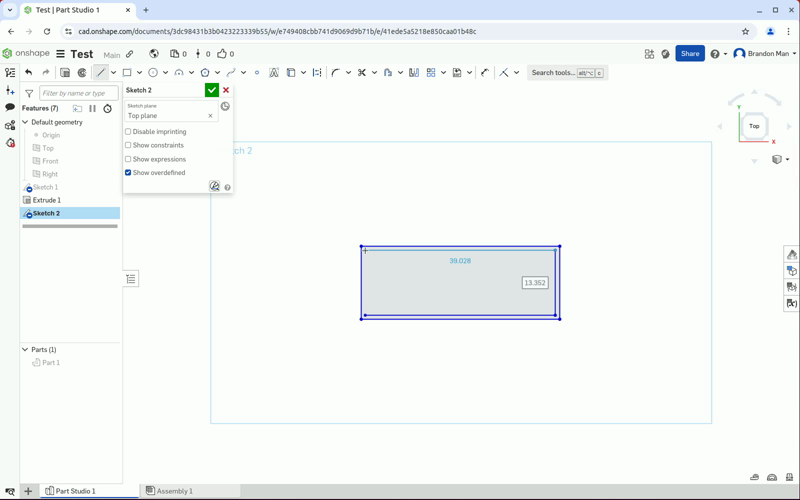
click(365, 250)
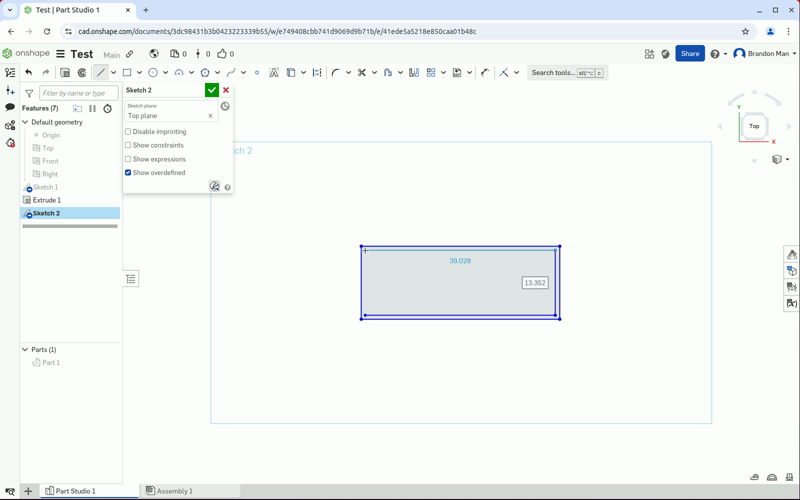
key_up(shift)
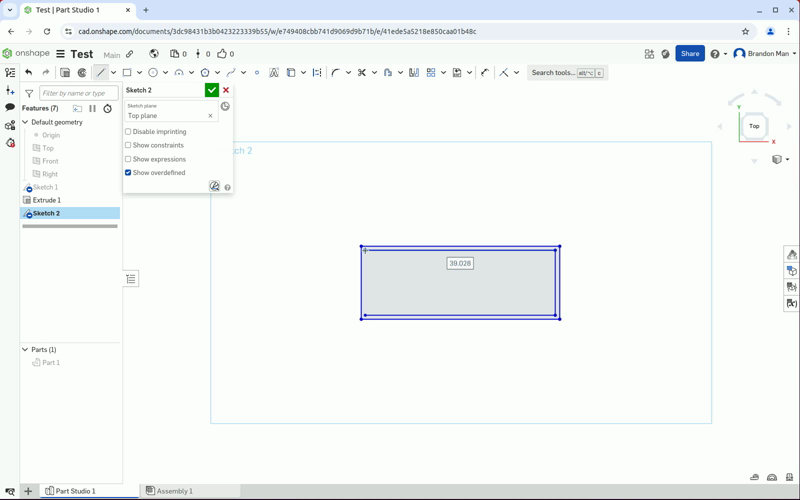
key_down(shift)
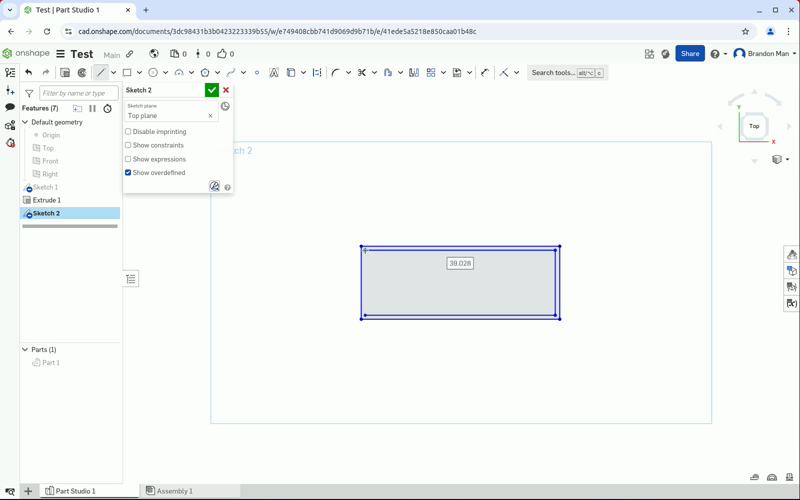
mouse_move(365, 315)
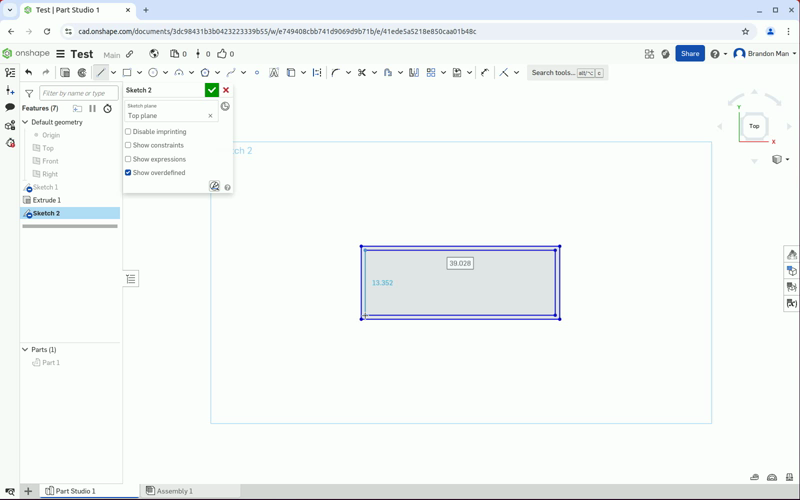
key_up(shift)
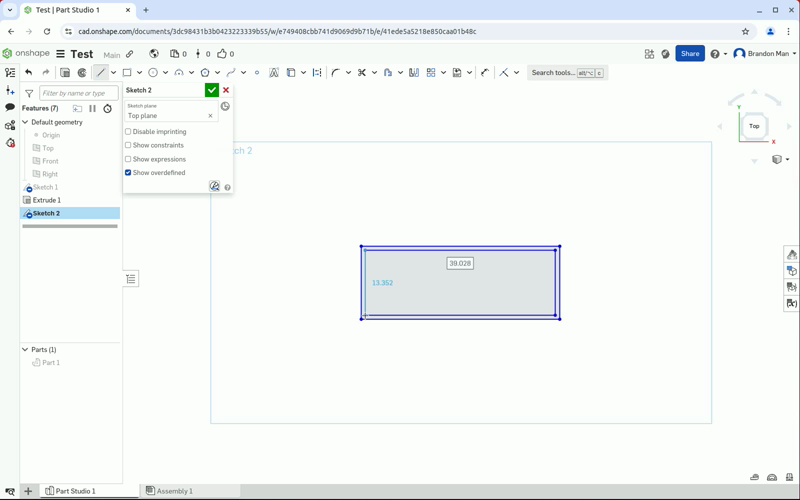
click(365, 315)
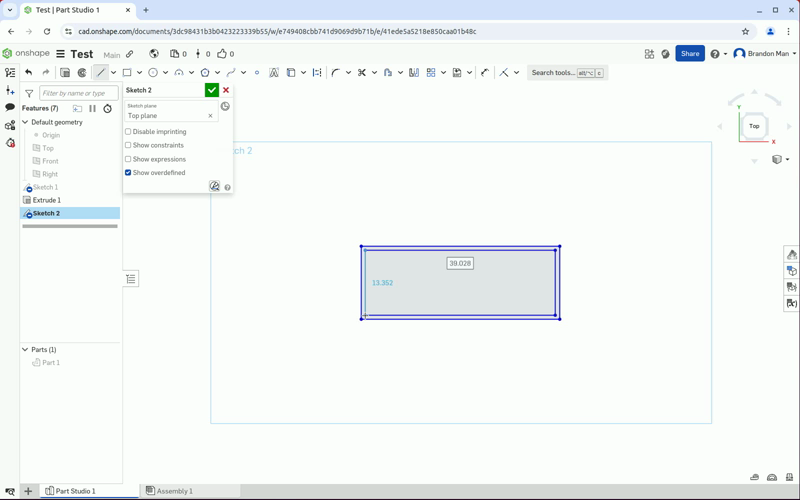
key(esc)
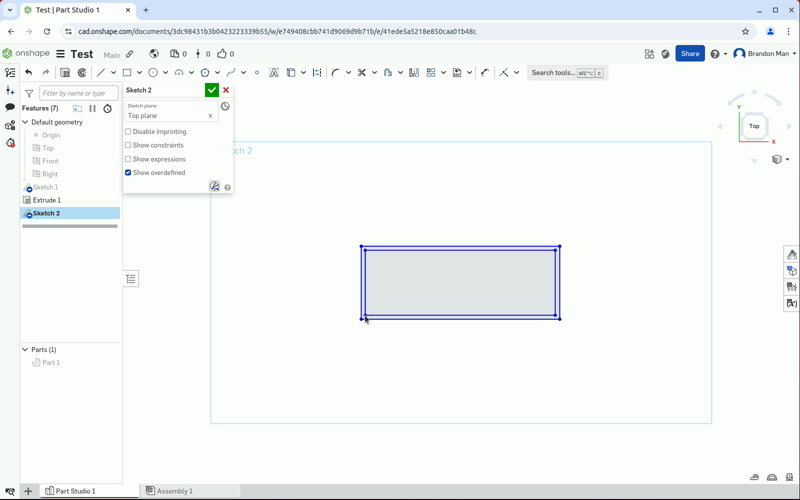
mouse_move(510, 316)
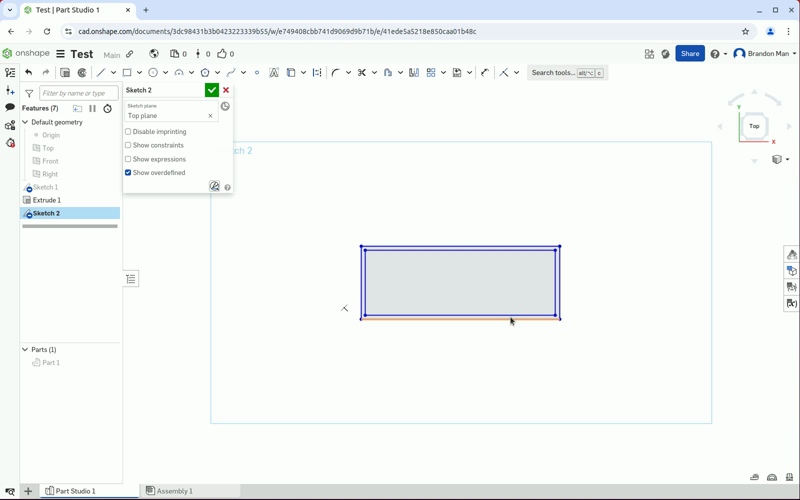
click(510, 316)
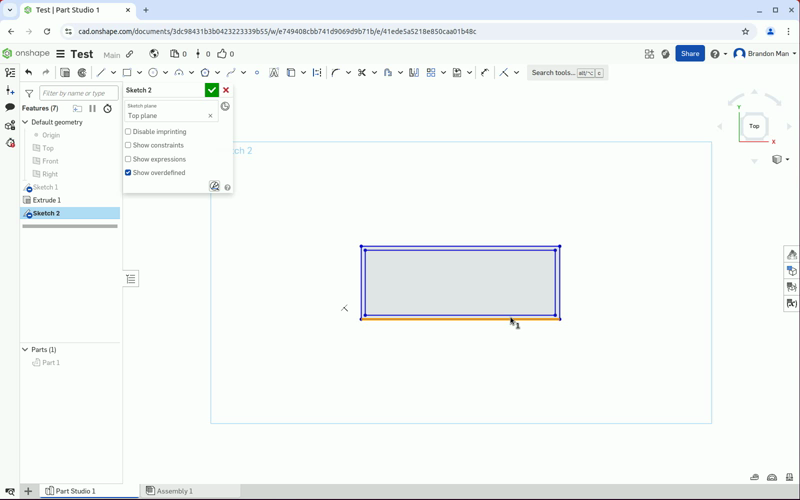
mouse_move(73, 352)
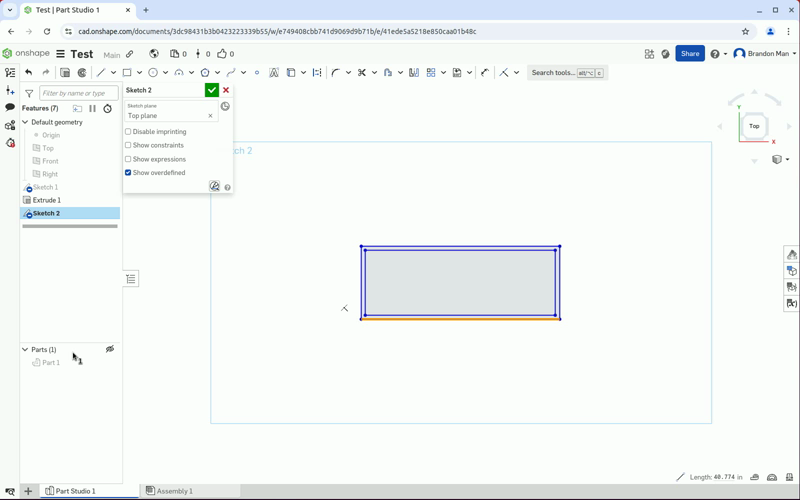
key(shift+y)
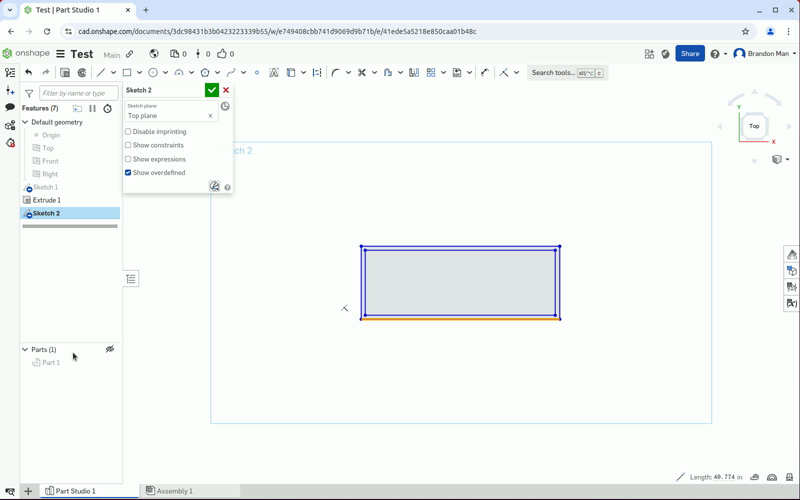
key(shift+e)
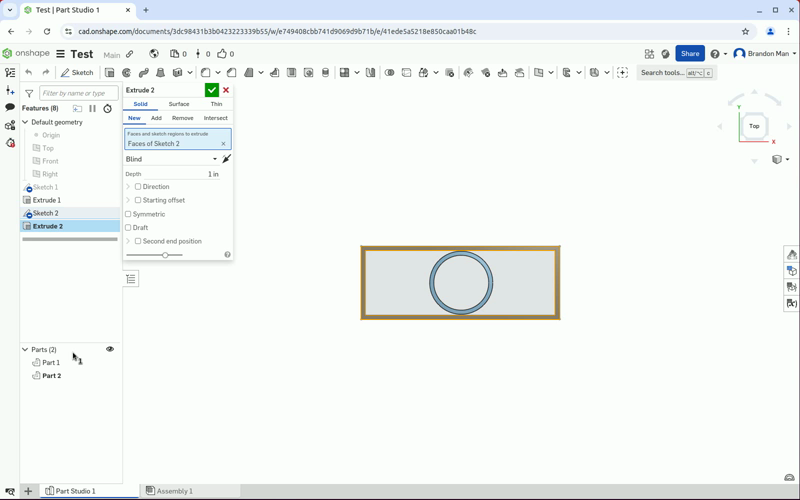
mouse_move(143, 106)
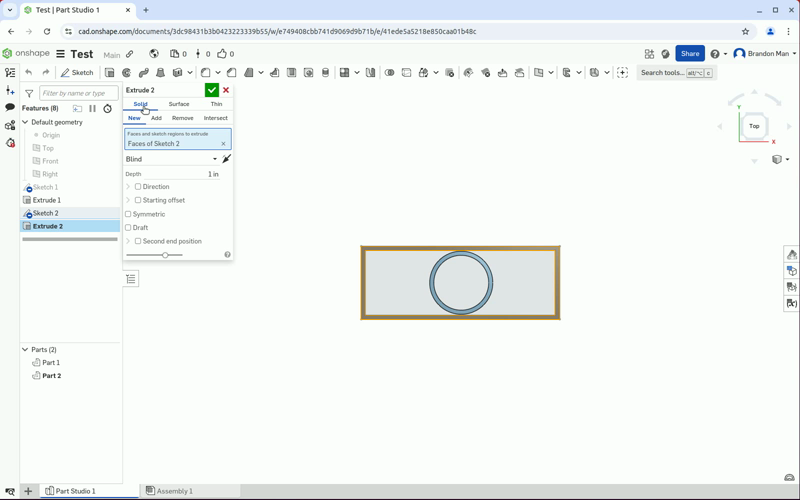
click(143, 106)
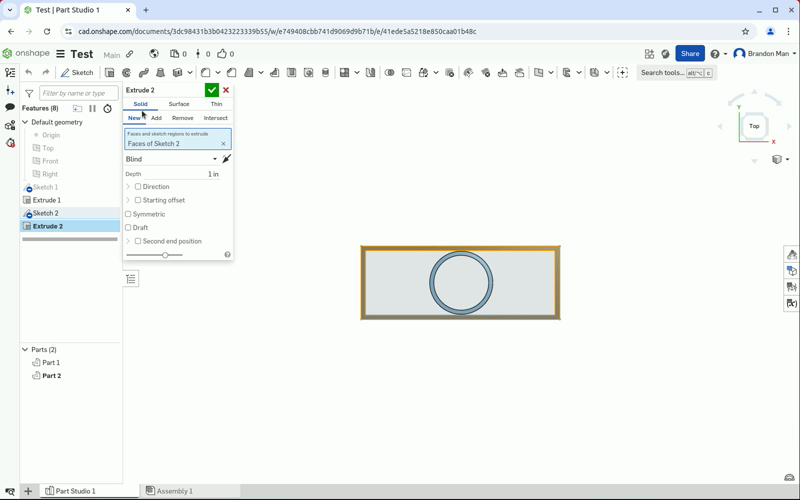
mouse_move(137, 120)
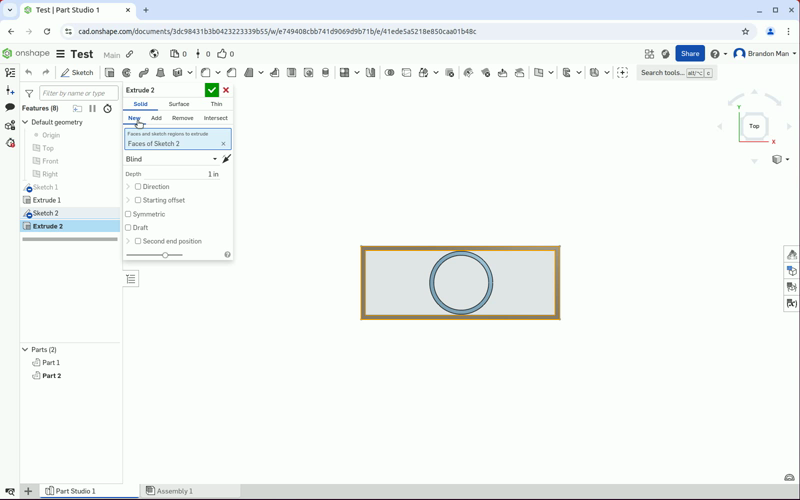
click(137, 120)
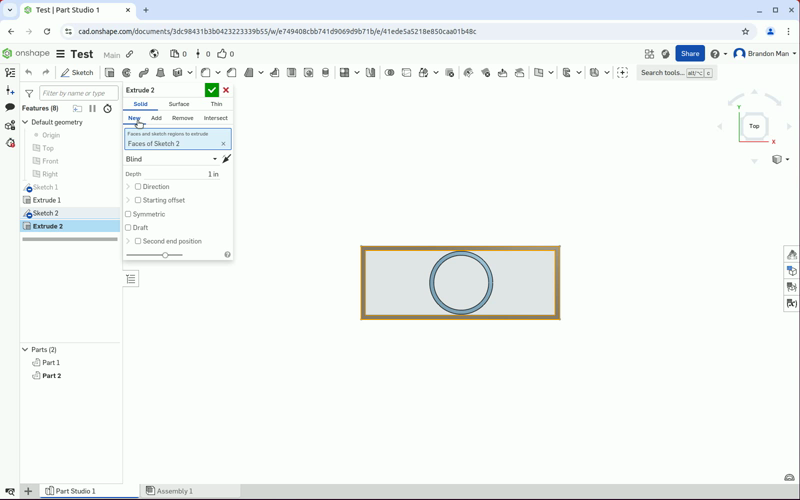
key(tab, 4)
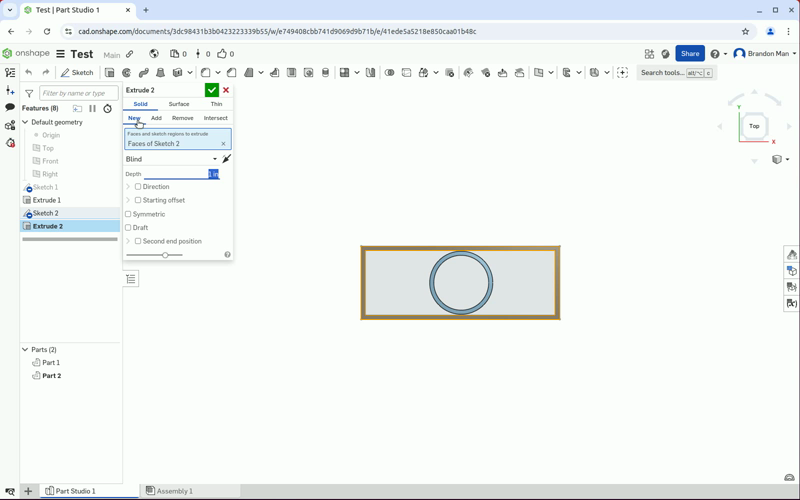
text(9.869)
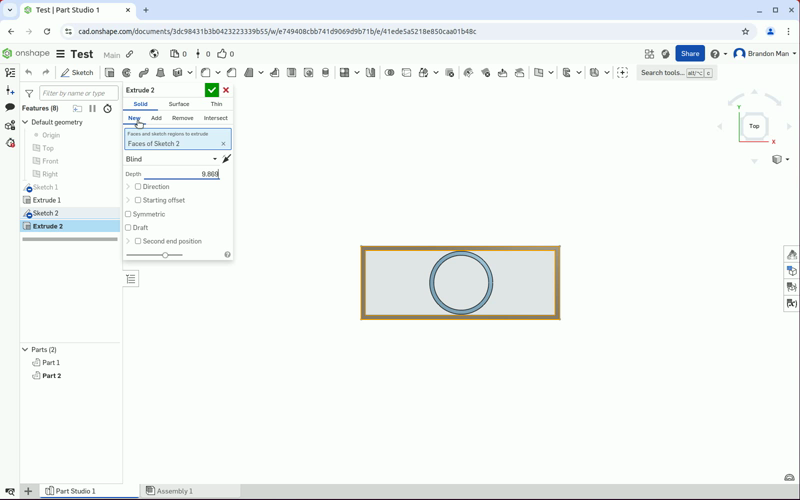
key(enter)
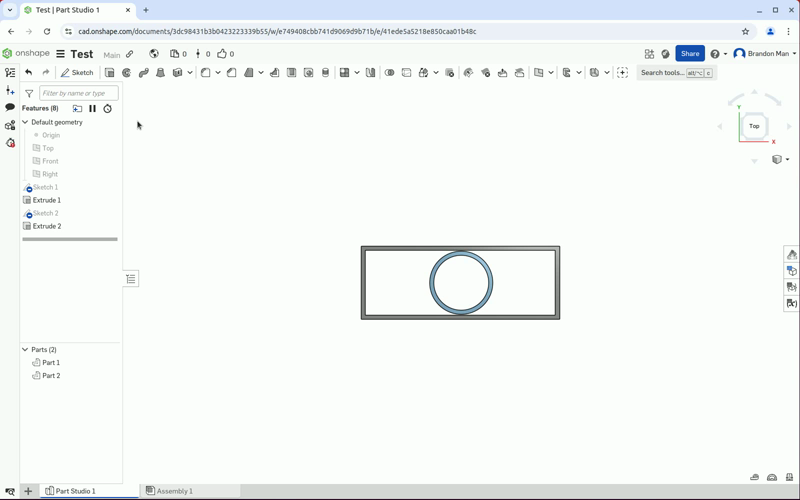
key(shift+h)
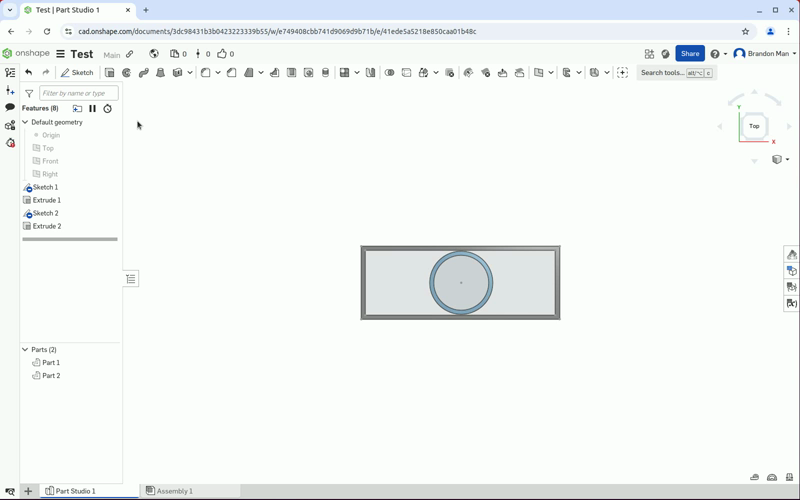
key(shift+h)
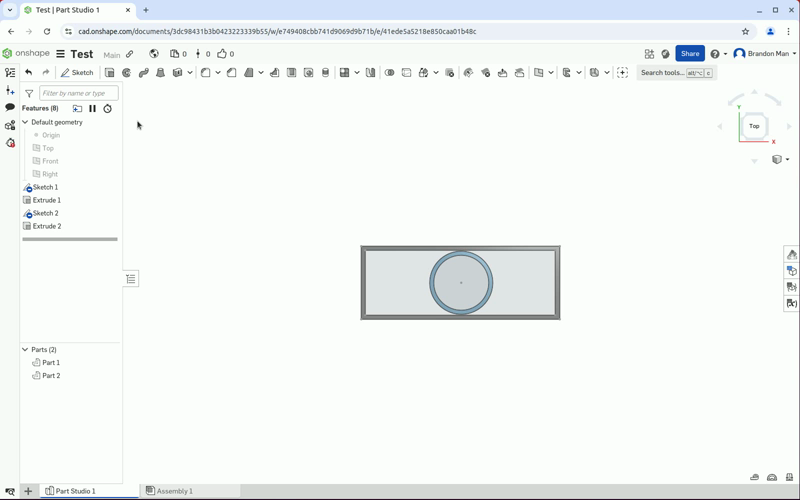
key(shift+7)
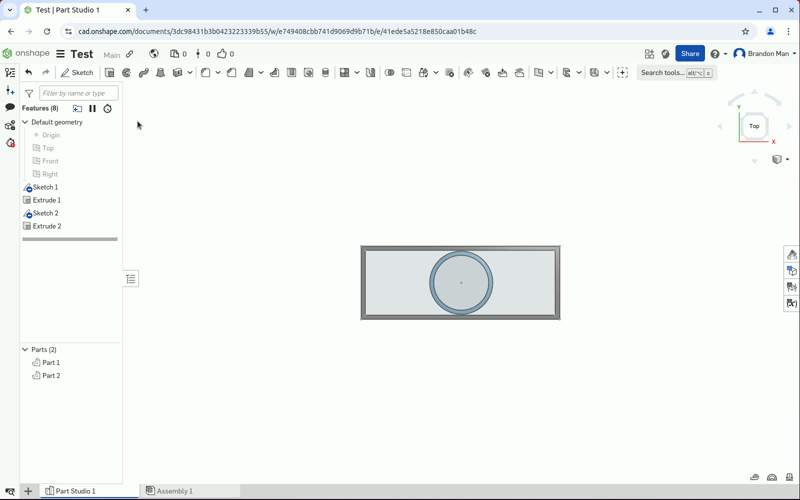
key(up, 3)
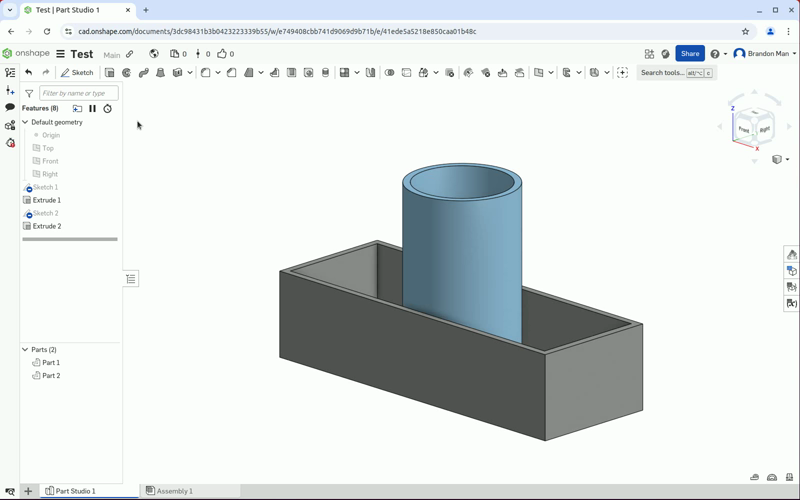
key(left, 3)
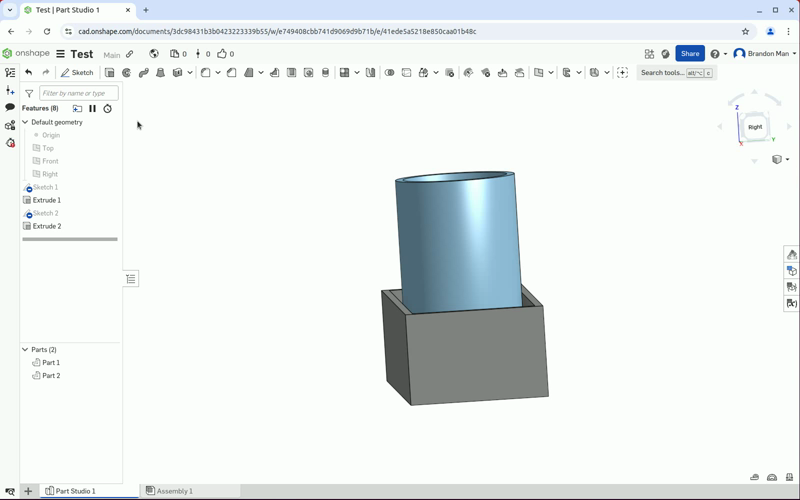
key(right, 3)
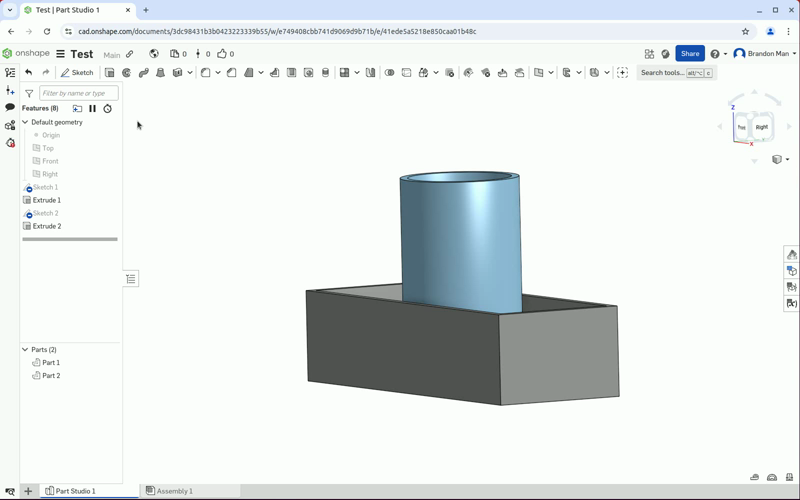
key(down, 3)
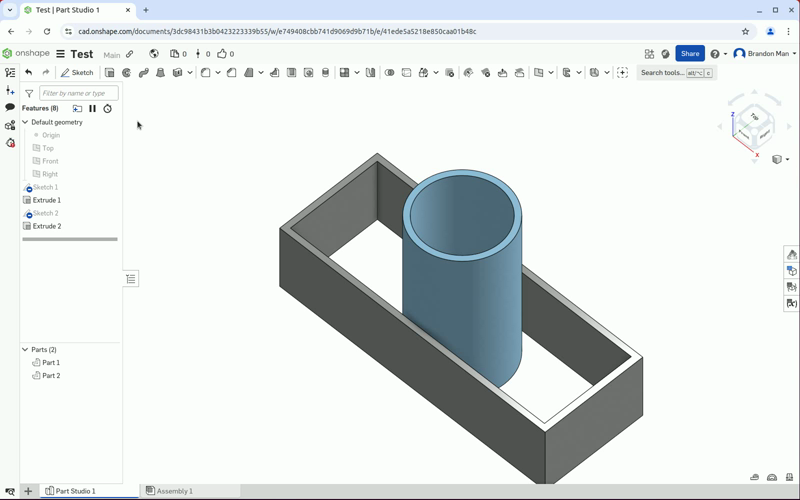
mouse_move(73, 189)
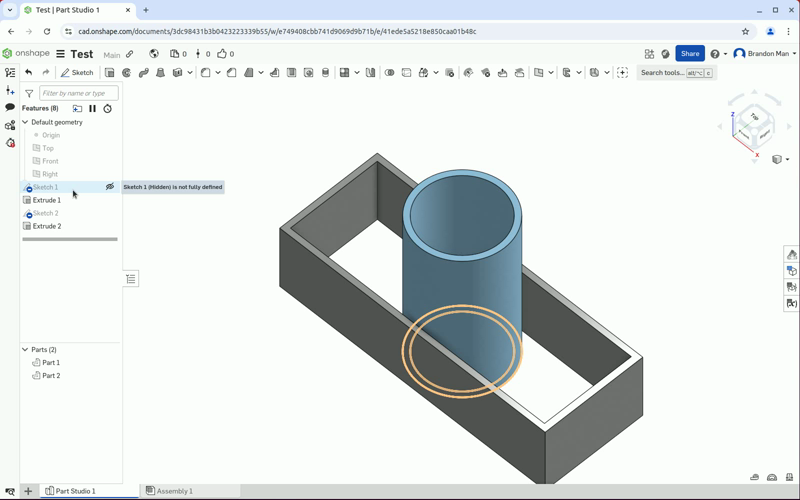
click(73, 189)